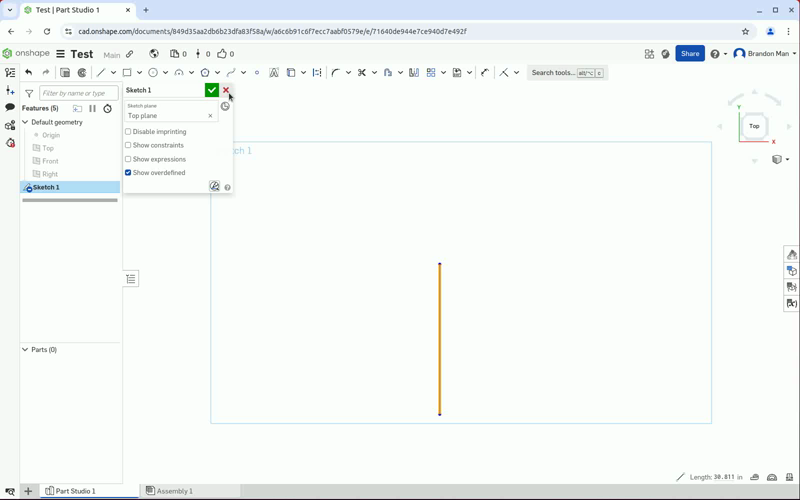
key(shift+h)
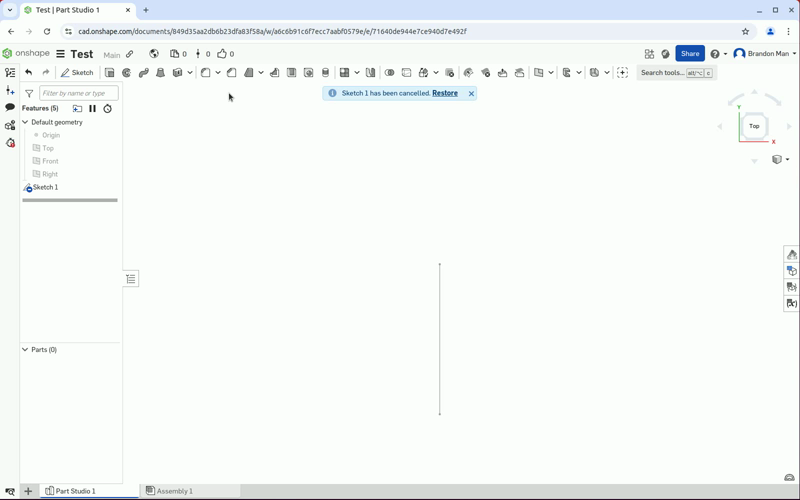
mouse_move(73, 352)
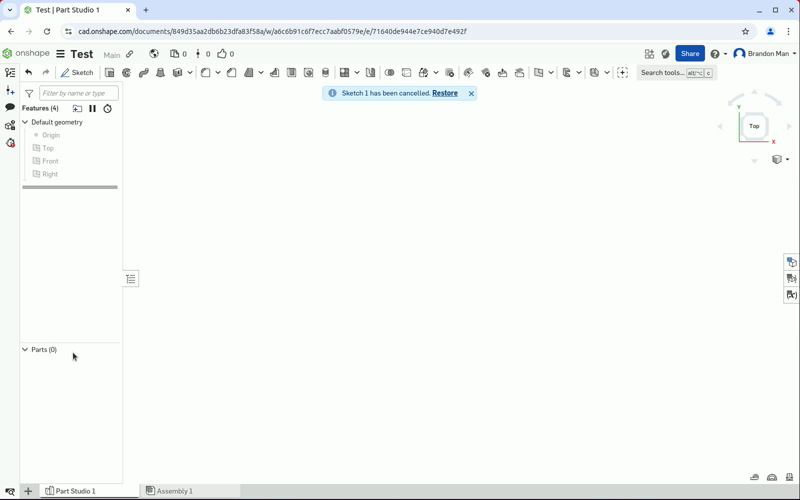
key(y)
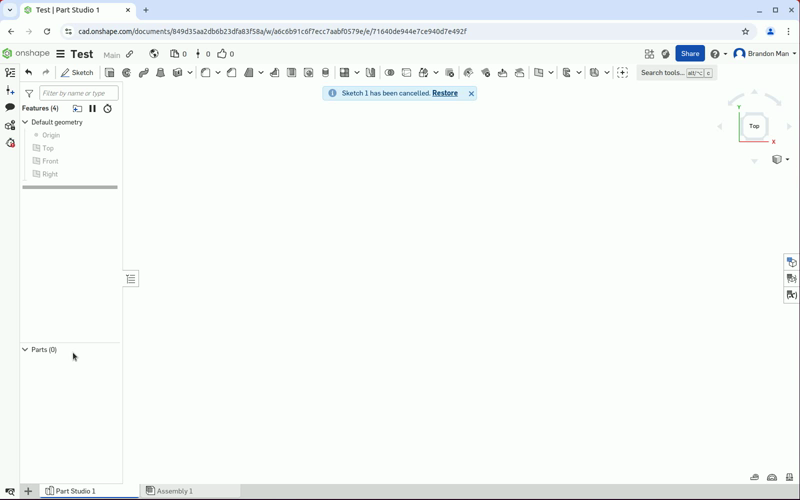
key(shift+p)
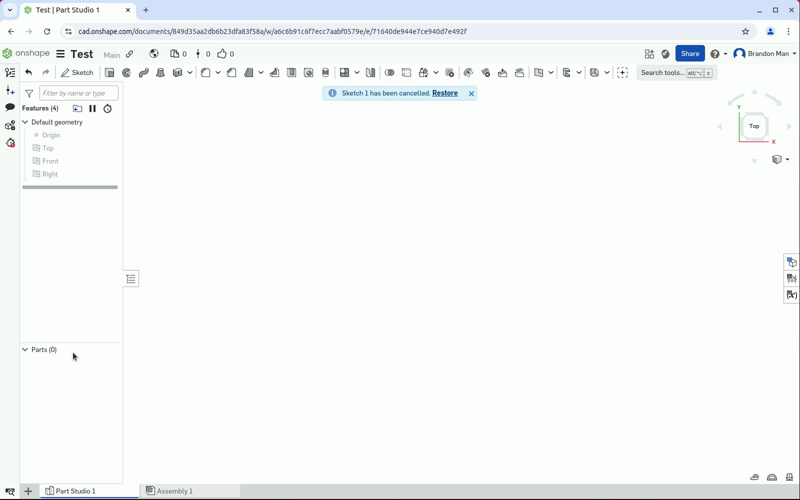
key(space)
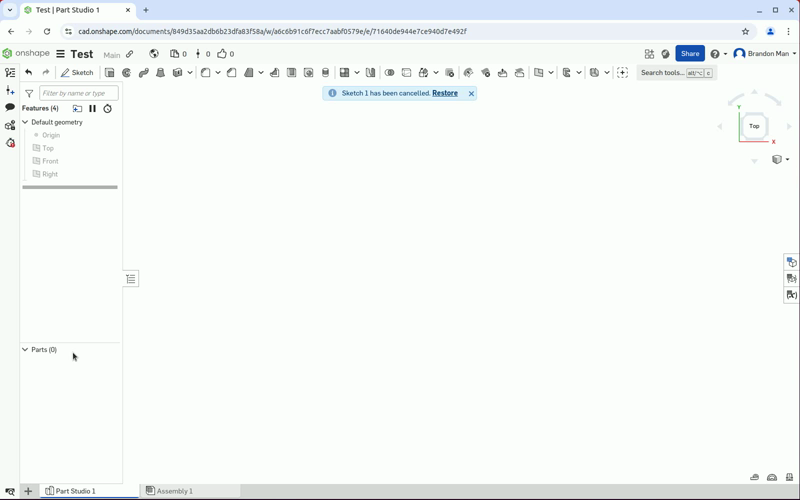
key_down(shift)
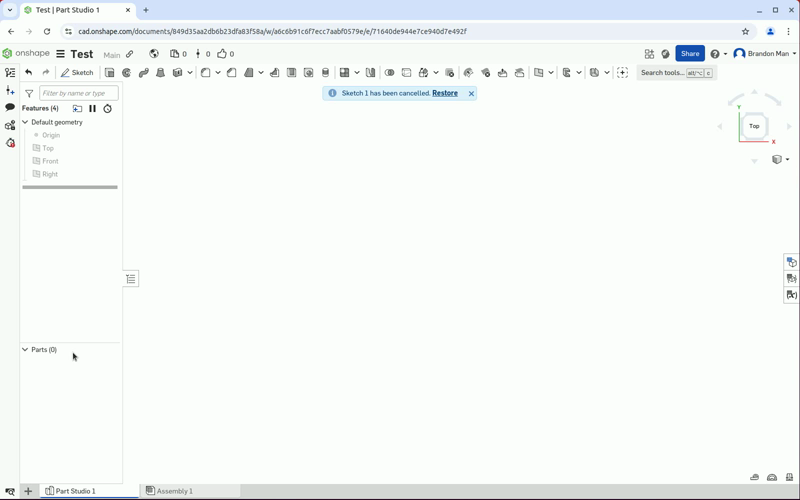
key(up)
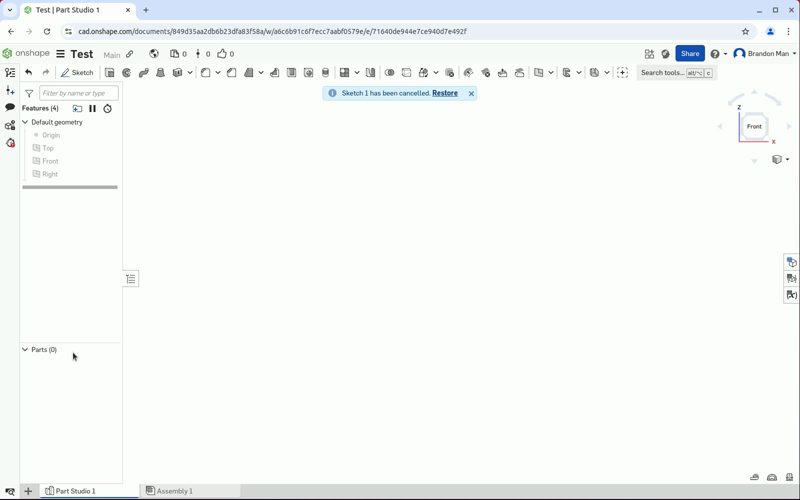
key_up(shift)
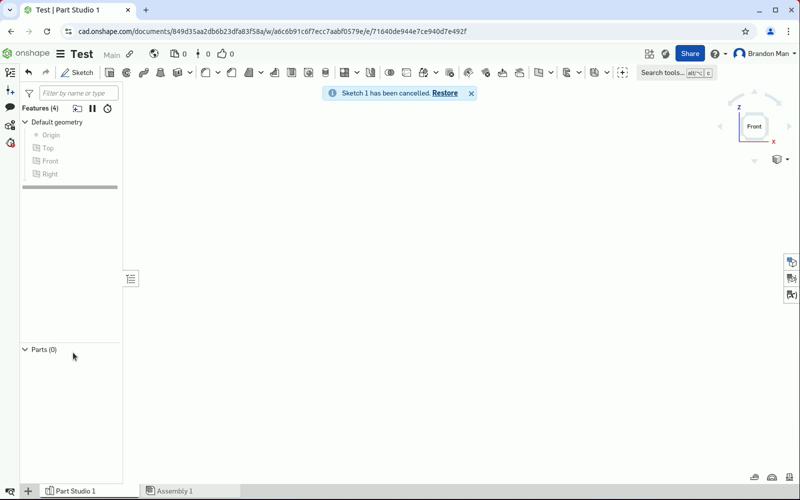
mouse_move(73, 352)
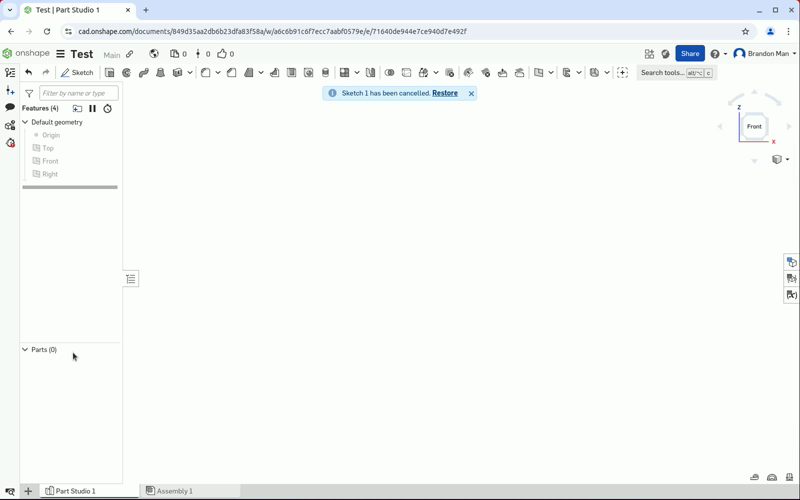
key(shift+y)
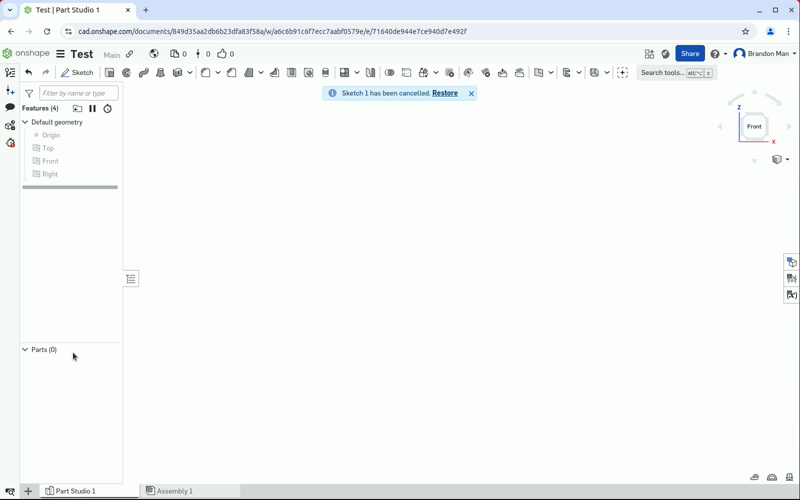
key(shift+s)
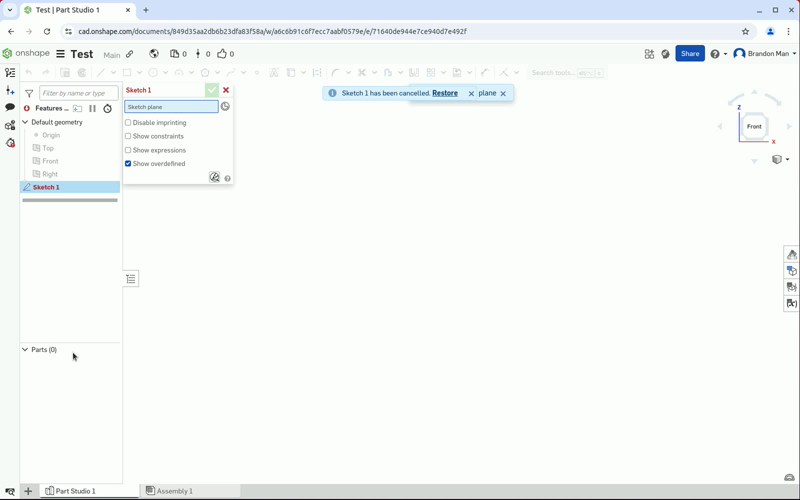
mouse_move(73, 163)
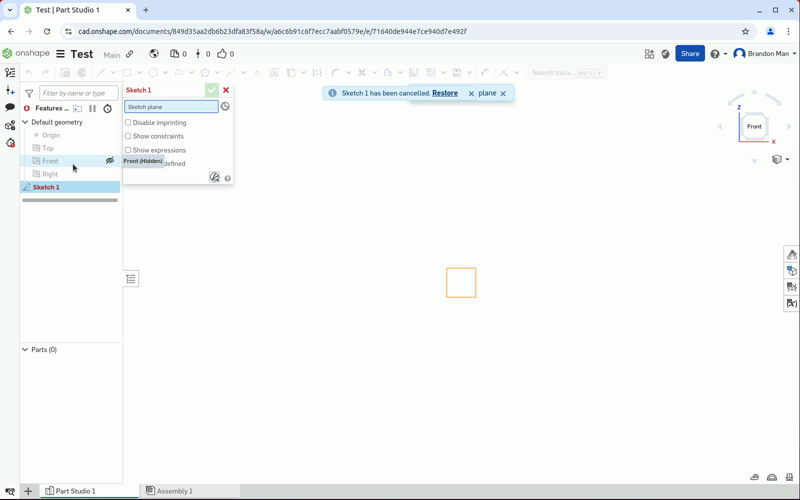
click(73, 163)
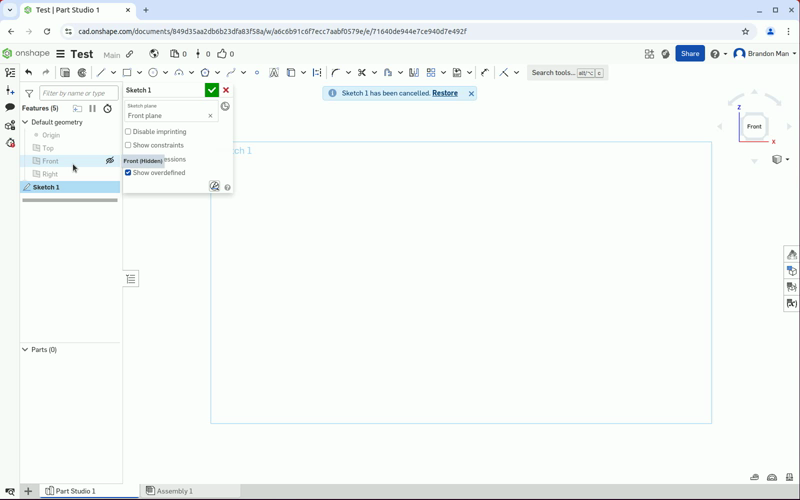
mouse_move(73, 352)
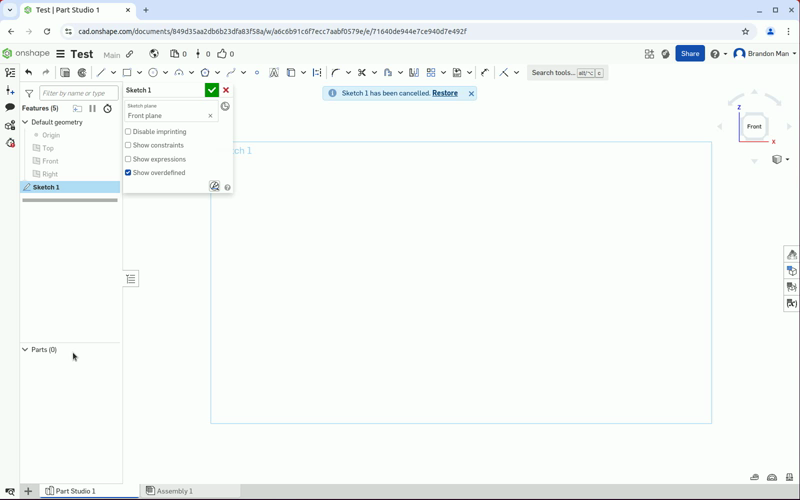
key(y)
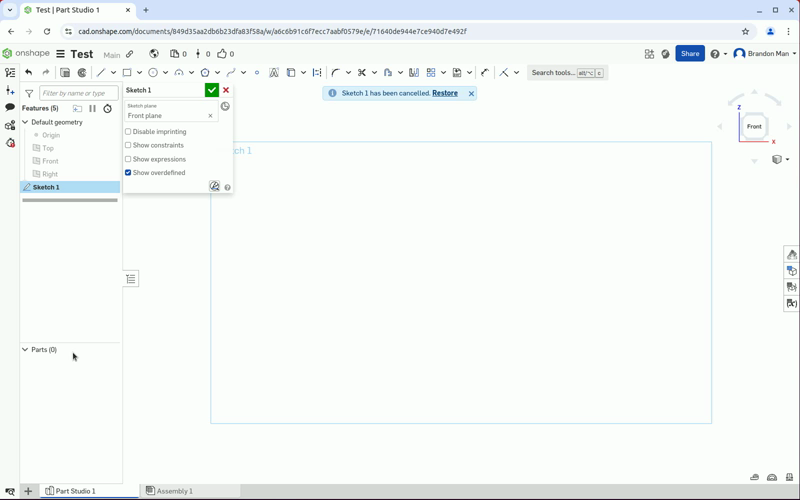
key(c)
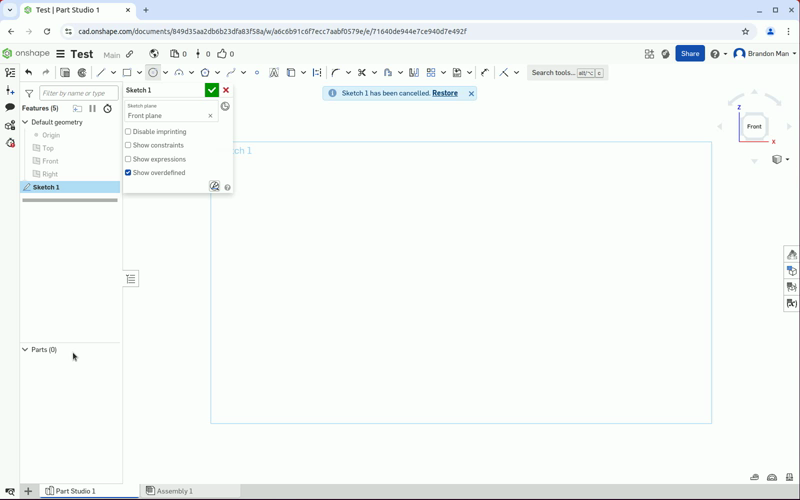
key_down(shift)
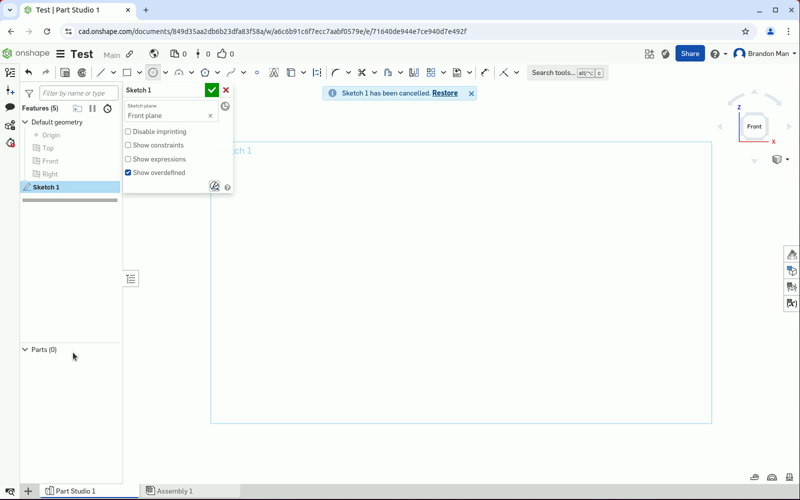
mouse_move(461, 282)
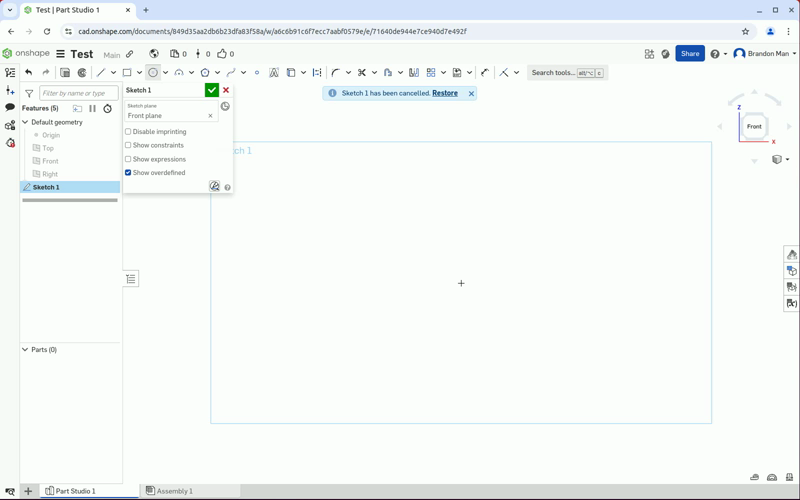
click(461, 282)
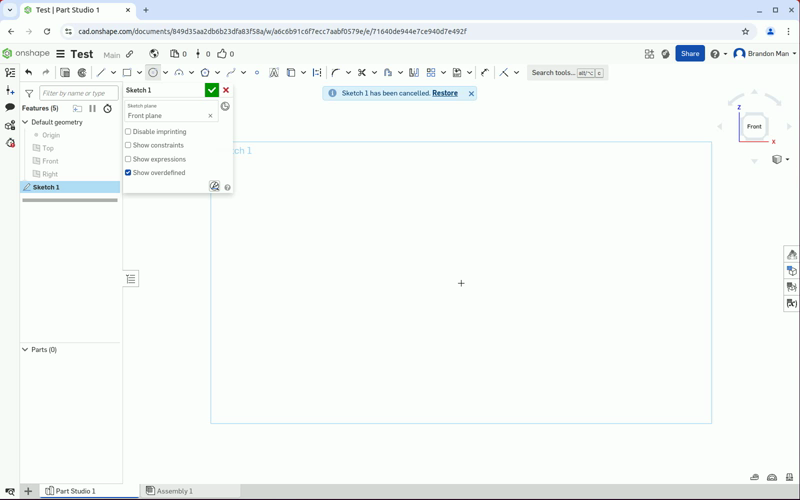
key_up(shift)
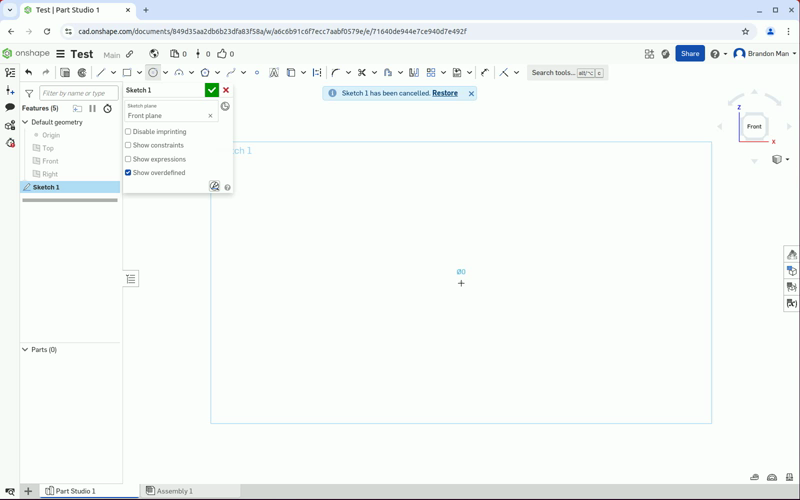
mouse_move(574, 282)
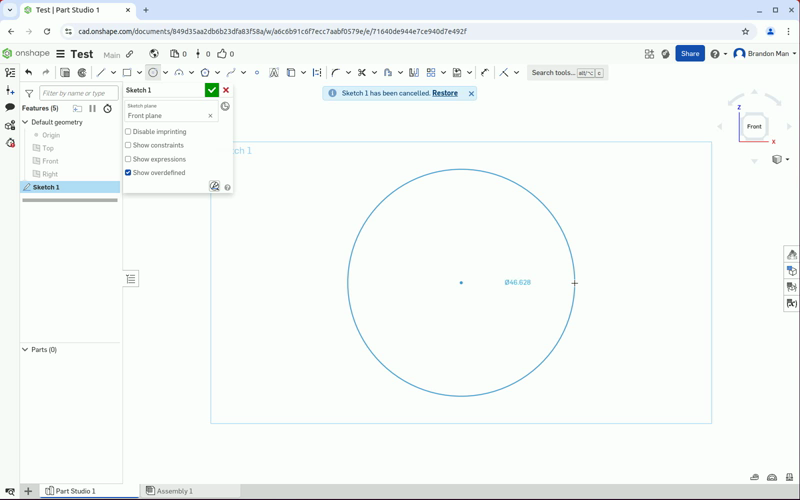
click(574, 282)
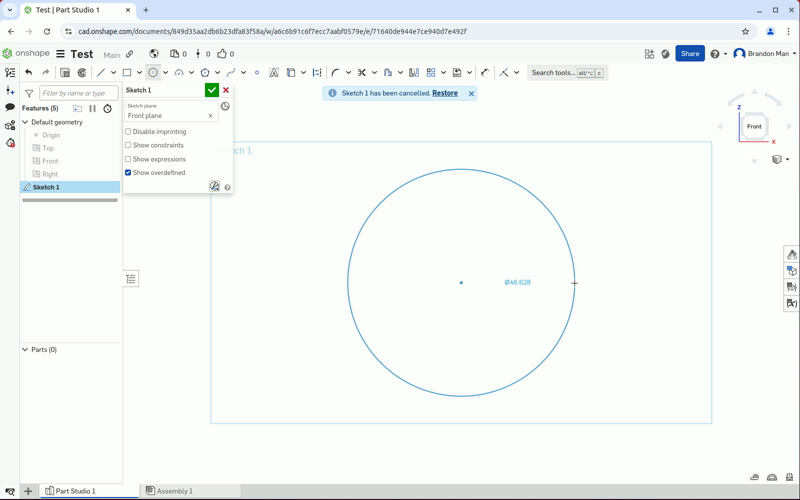
key(esc)
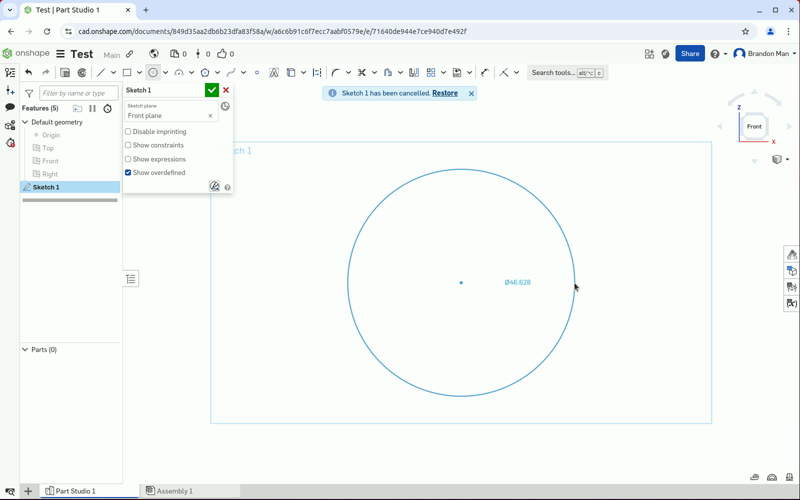
key(c)
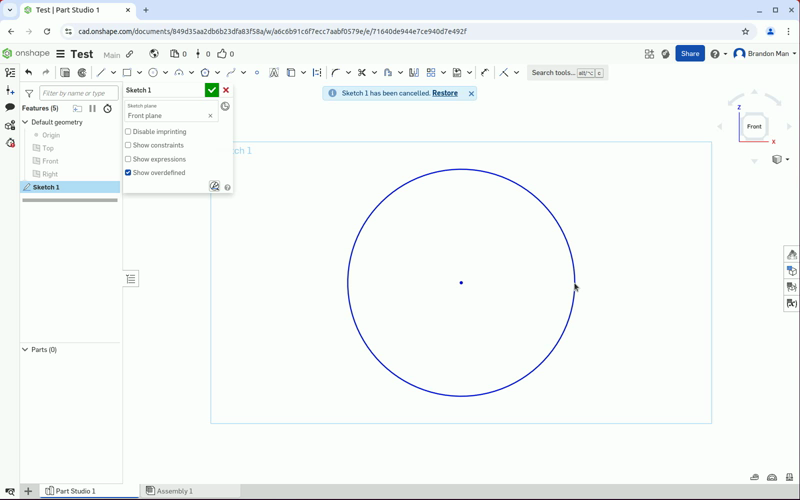
key_down(shift)
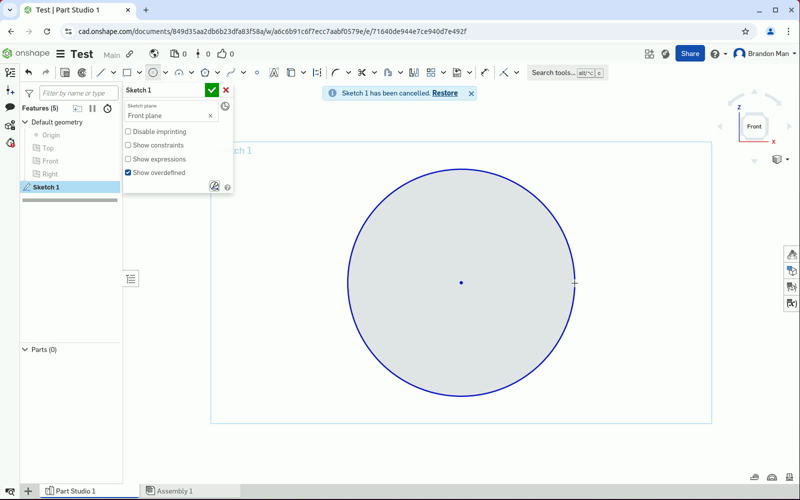
mouse_move(461, 282)
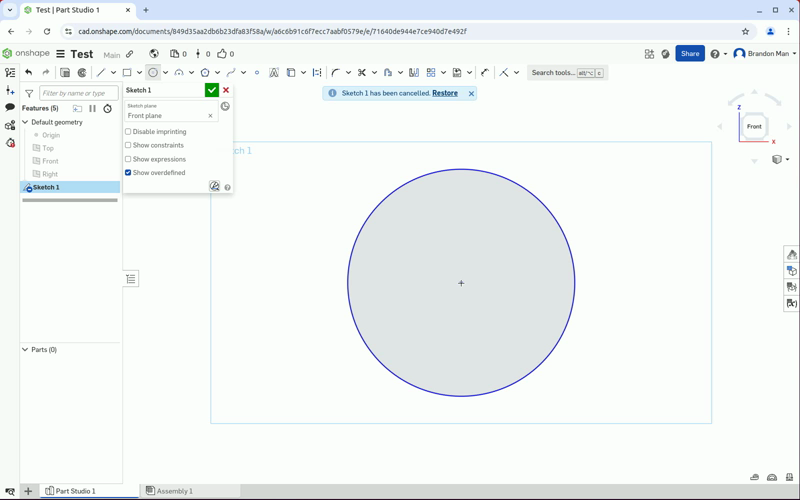
click(461, 282)
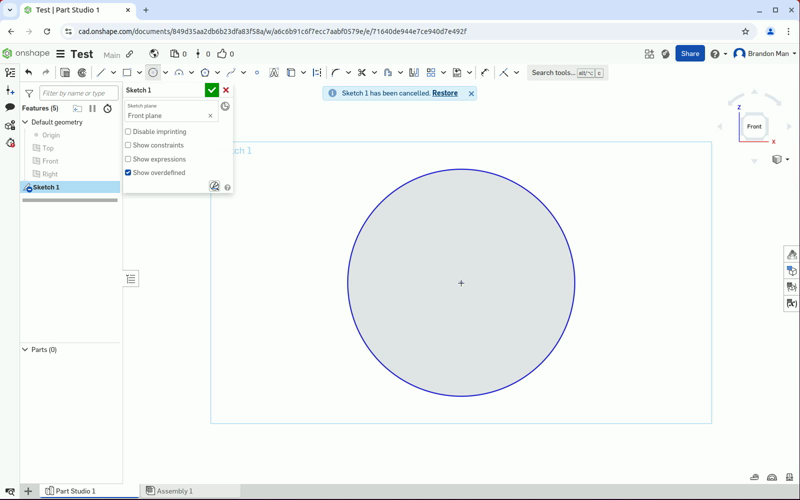
key_up(shift)
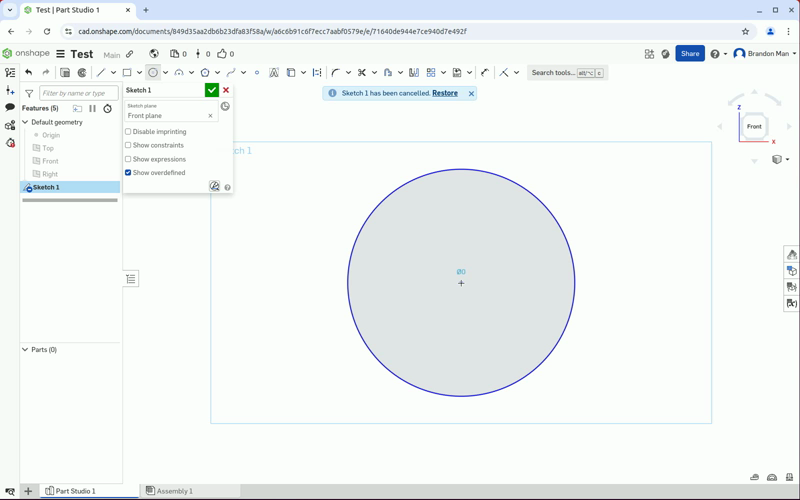
mouse_move(506, 282)
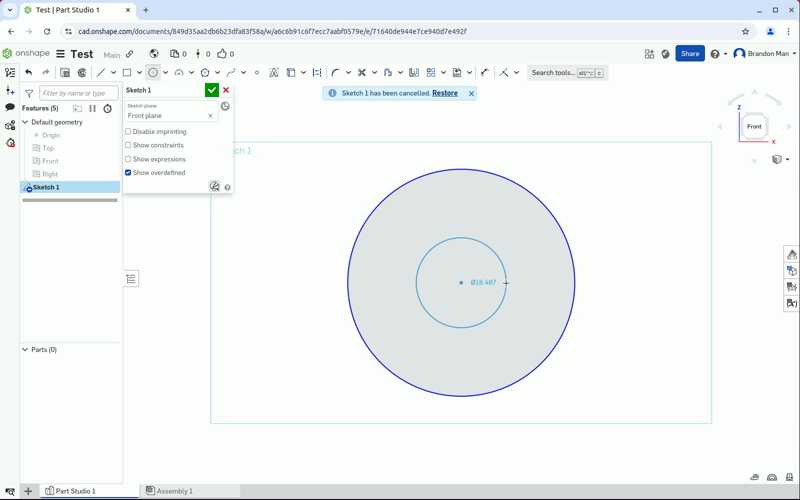
click(506, 282)
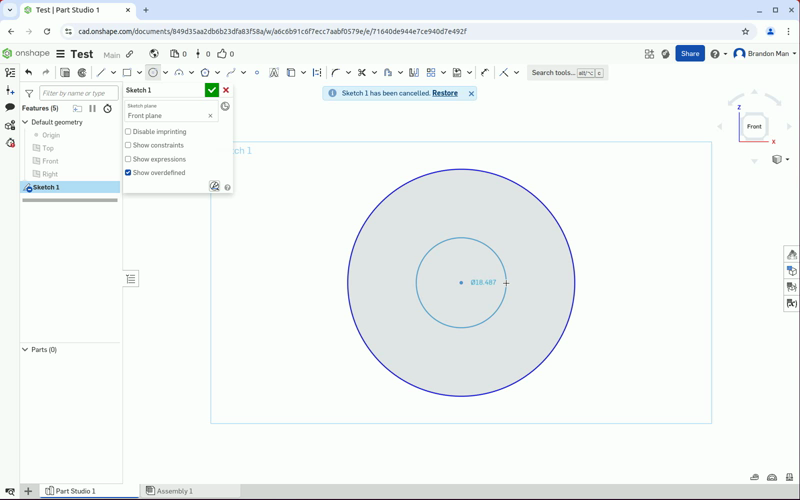
key(esc)
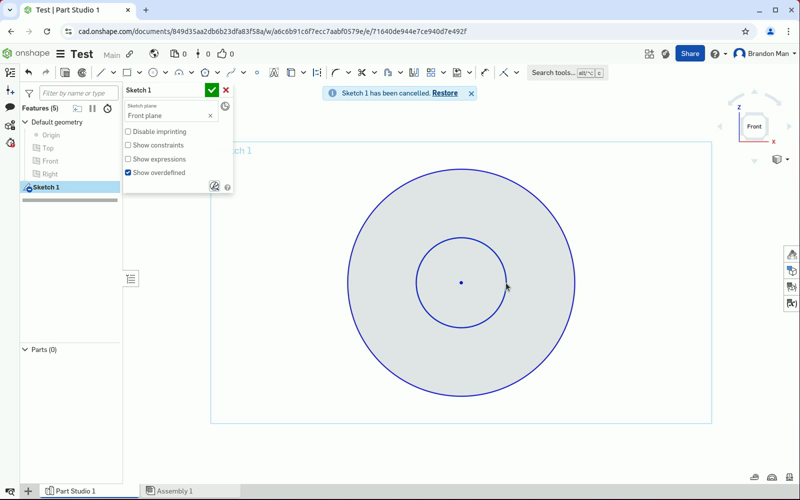
mouse_move(528, 332)
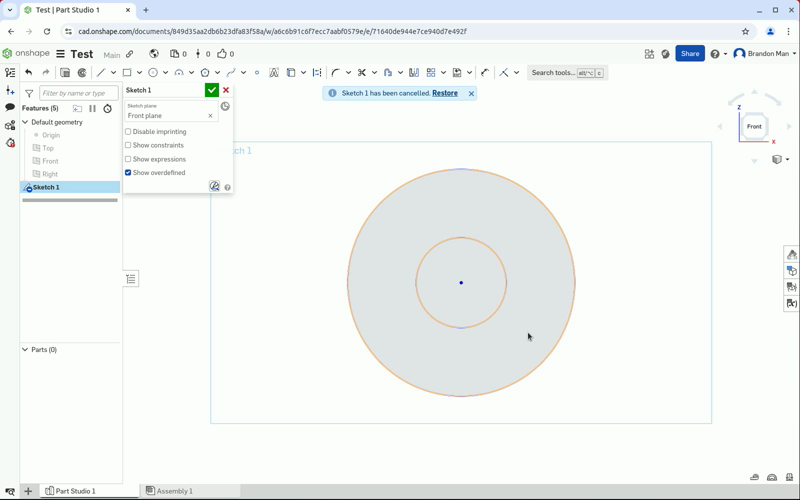
click(528, 332)
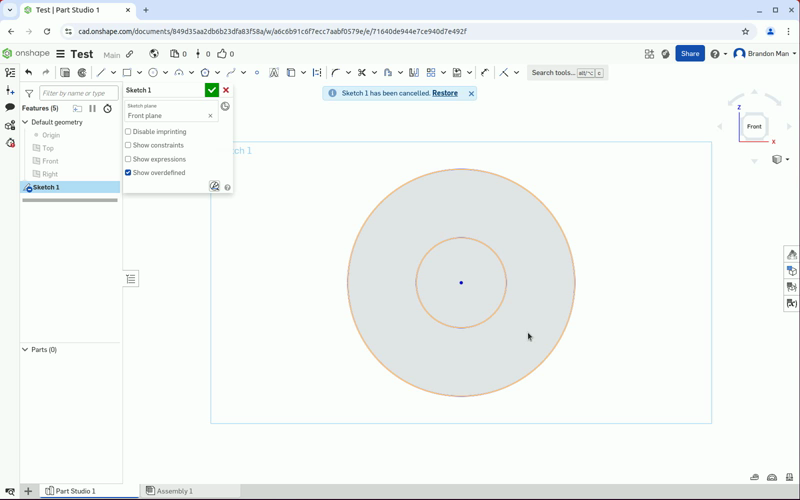
mouse_move(73, 352)
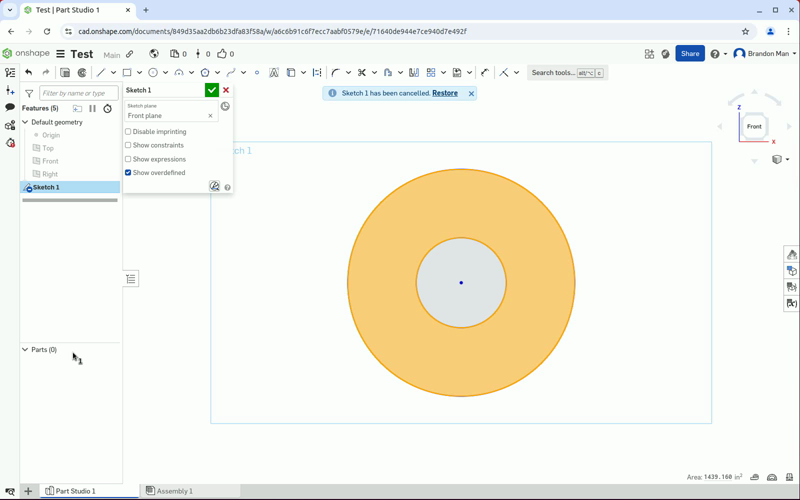
key(shift+y)
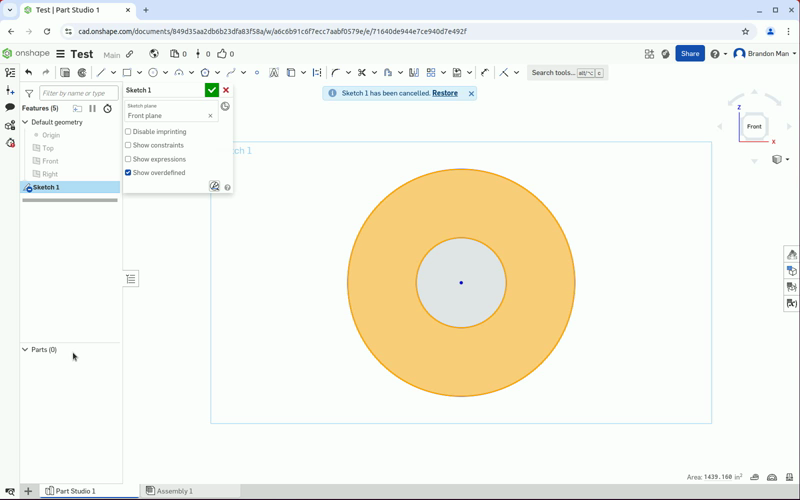
key(shift+e)
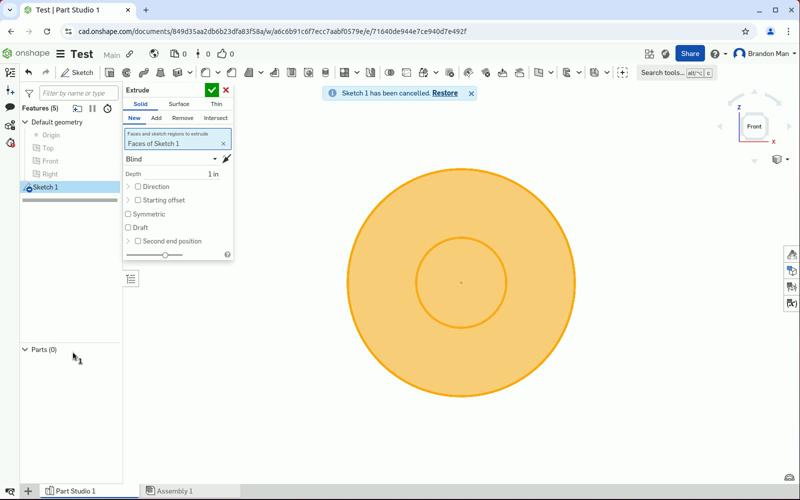
mouse_move(143, 106)
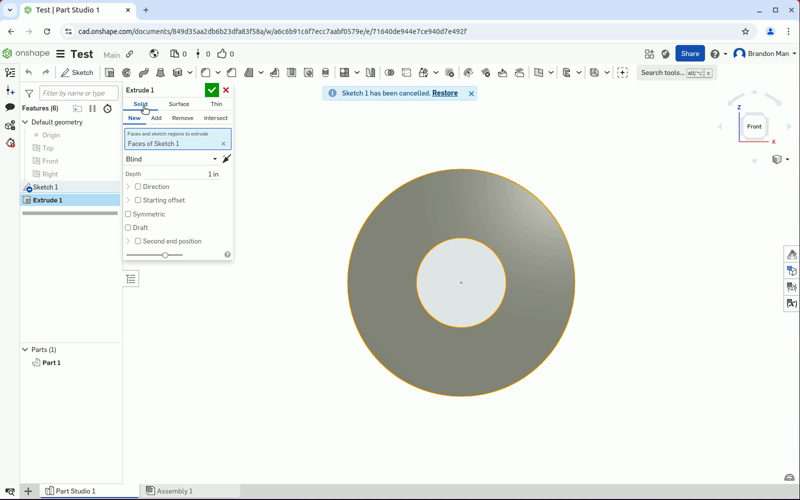
click(143, 106)
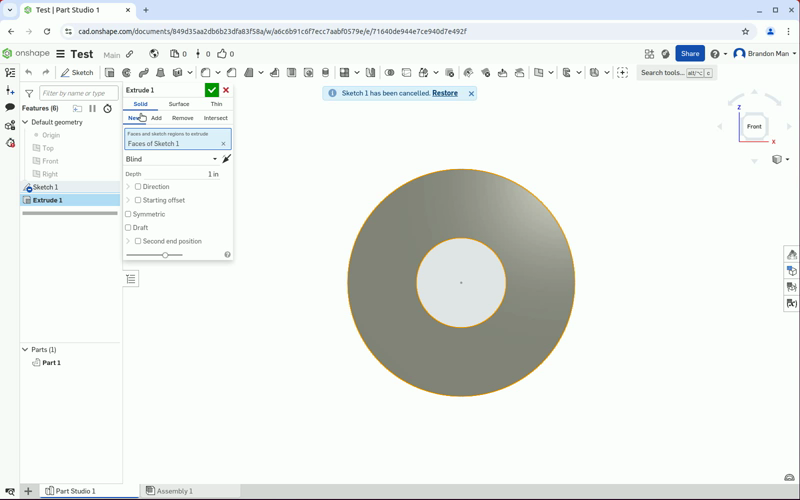
mouse_move(137, 120)
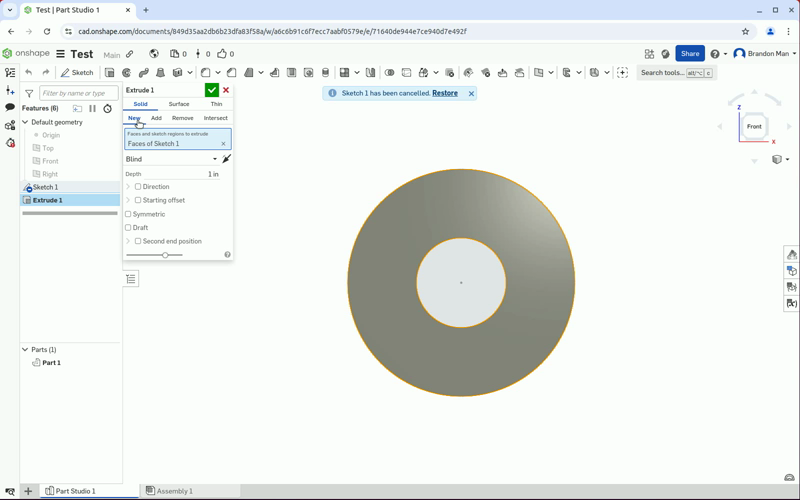
click(137, 120)
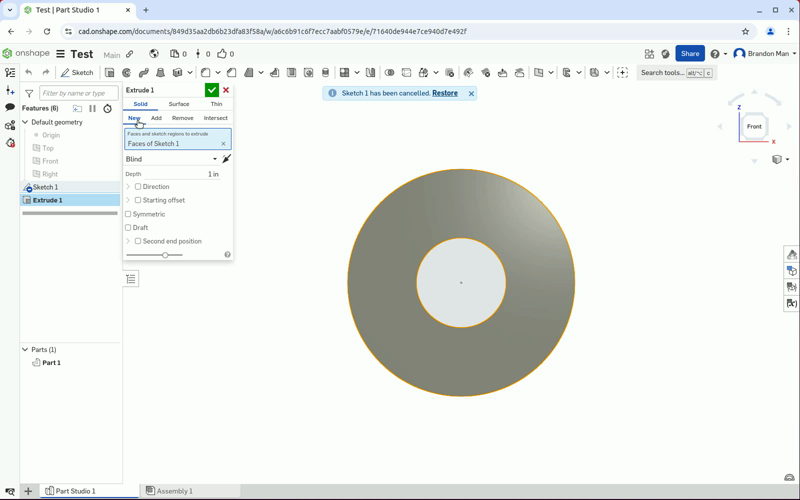
key(tab, 4)
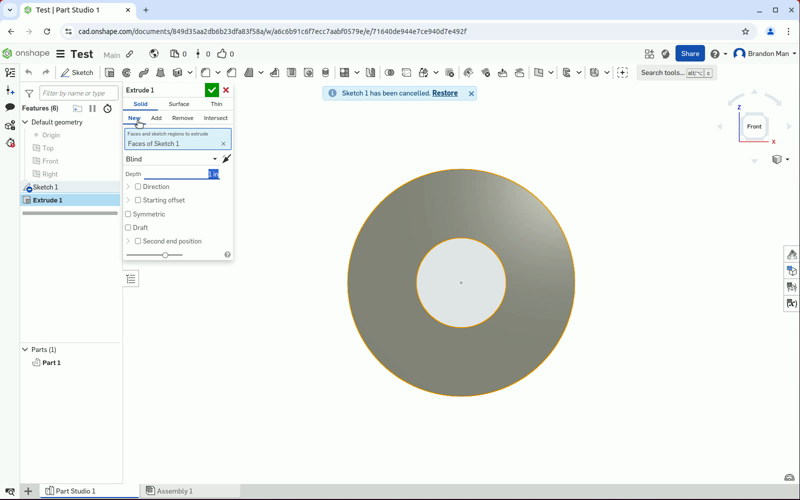
text(18.535)
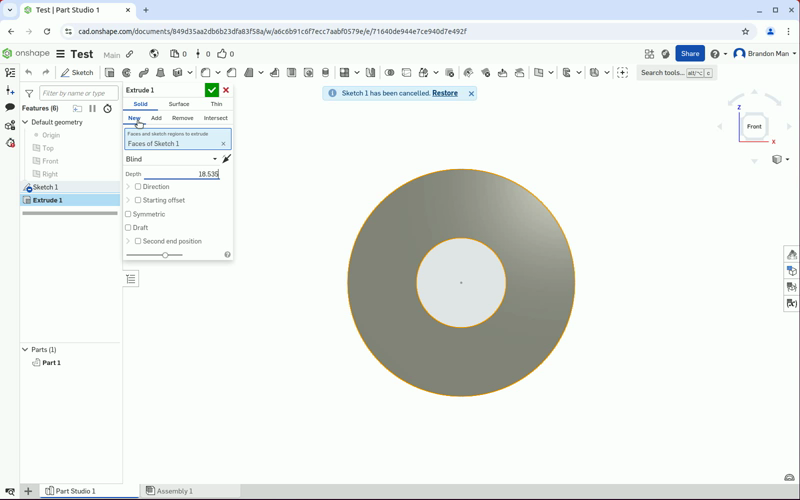
key(enter)
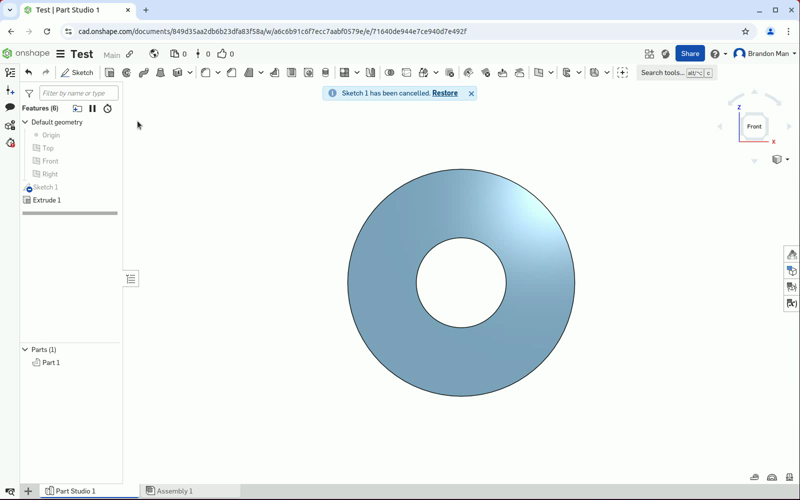
key(shift+h)
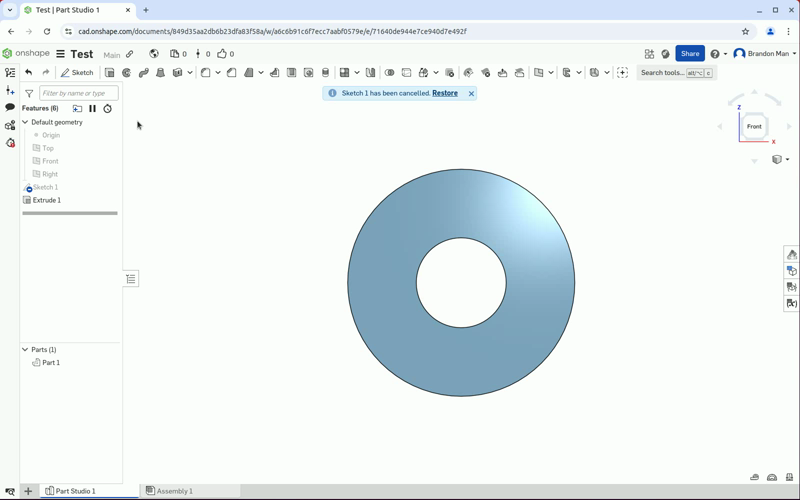
key(shift+h)
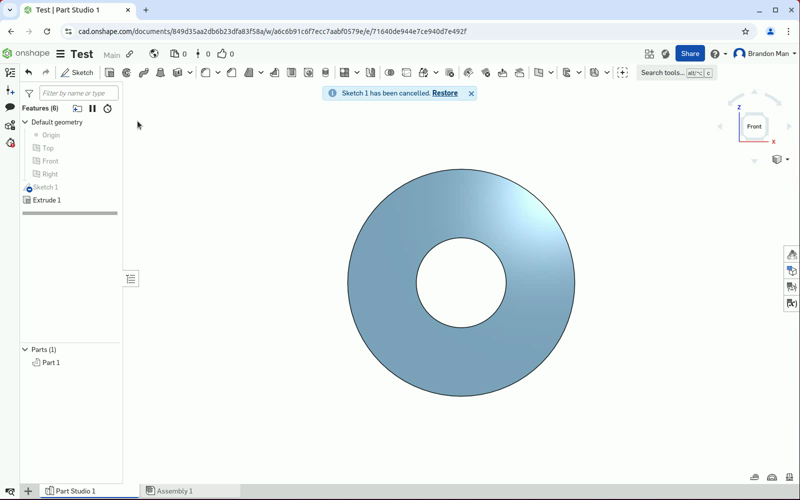
mouse_move(73, 189)
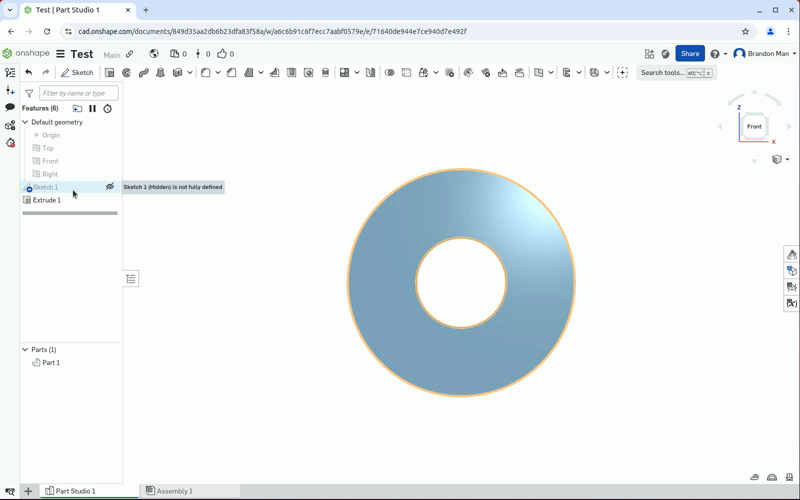
click(73, 189)
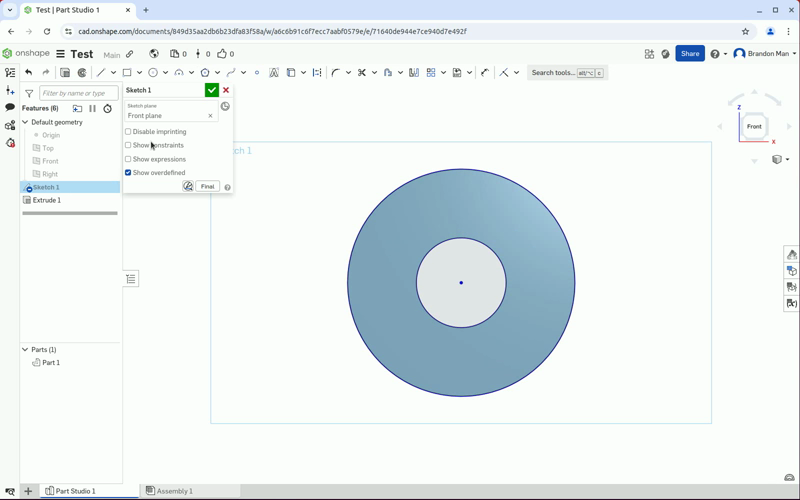
mouse_move(229, 92)
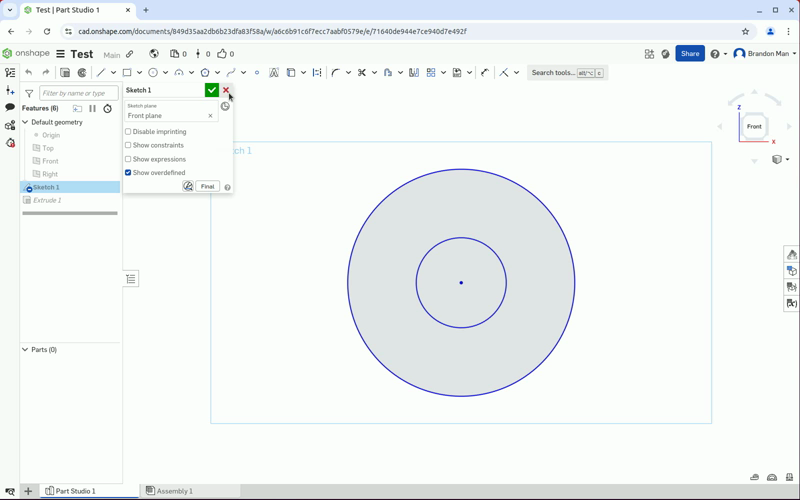
click(229, 92)
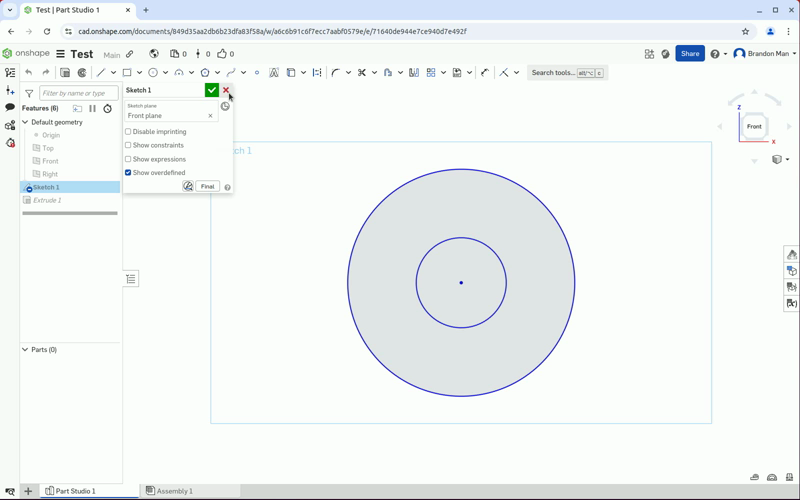
key(shift+s)
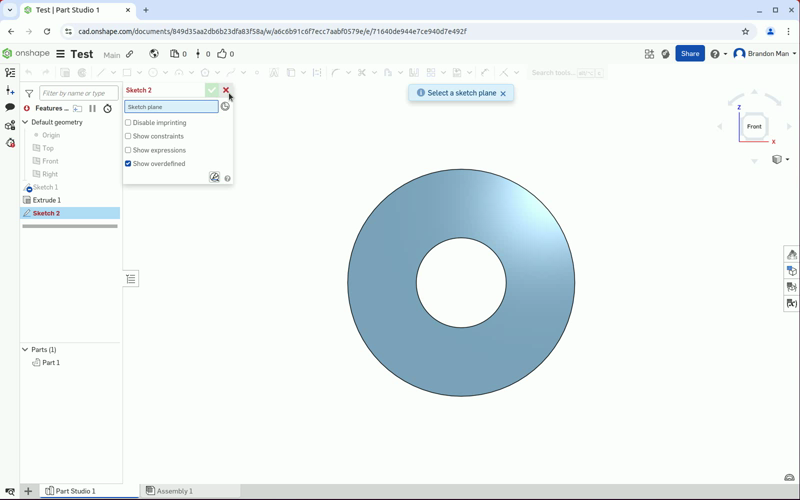
mouse_move(73, 163)
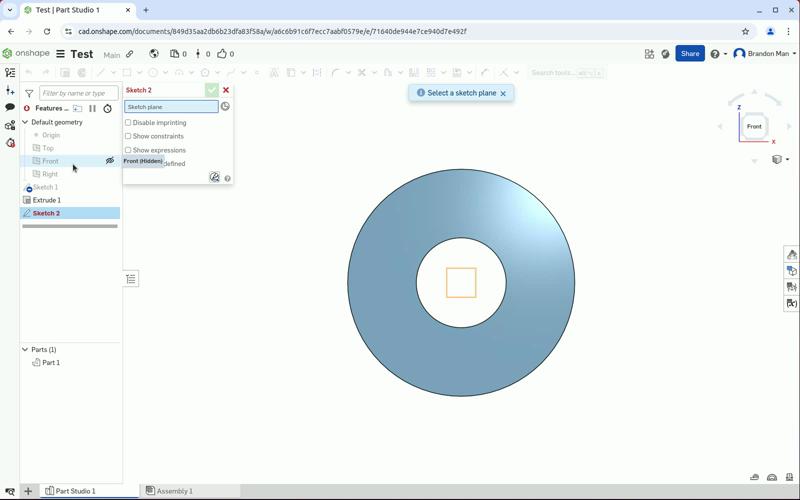
click(73, 163)
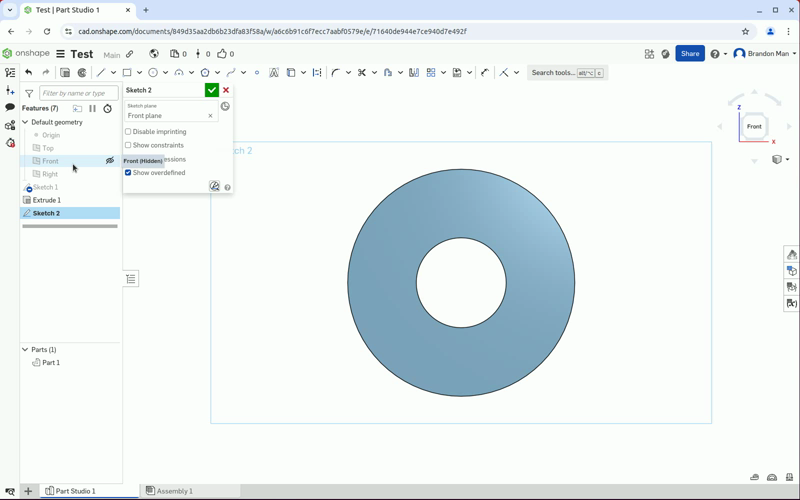
mouse_move(73, 352)
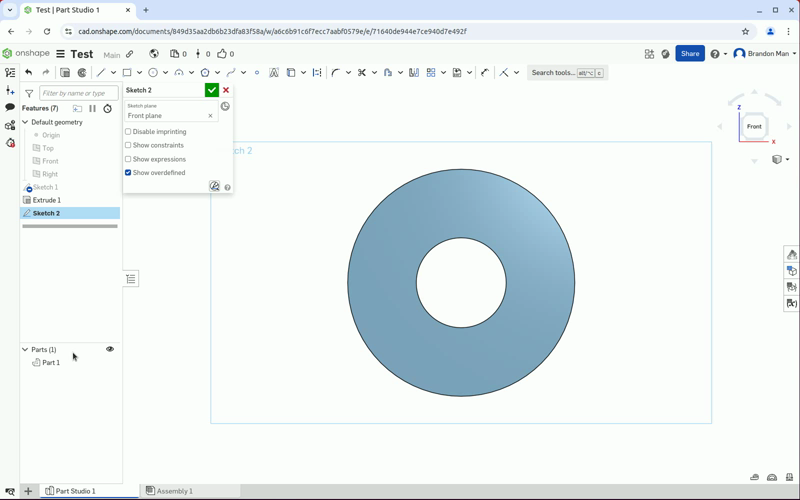
key(y)
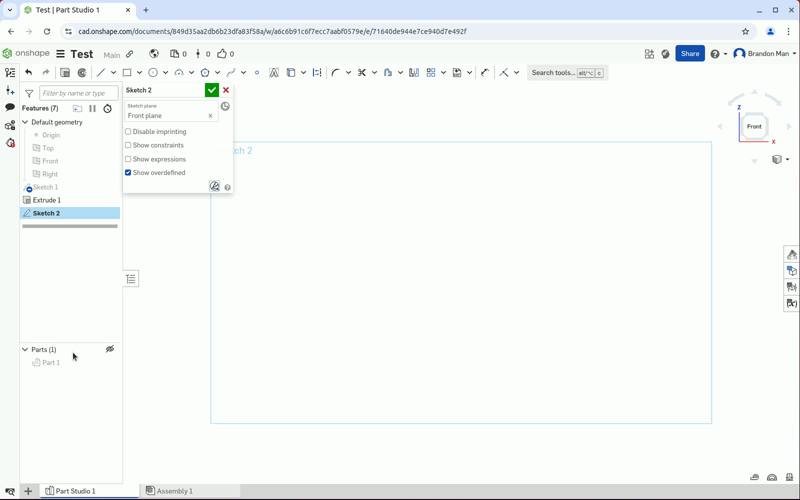
key(c)
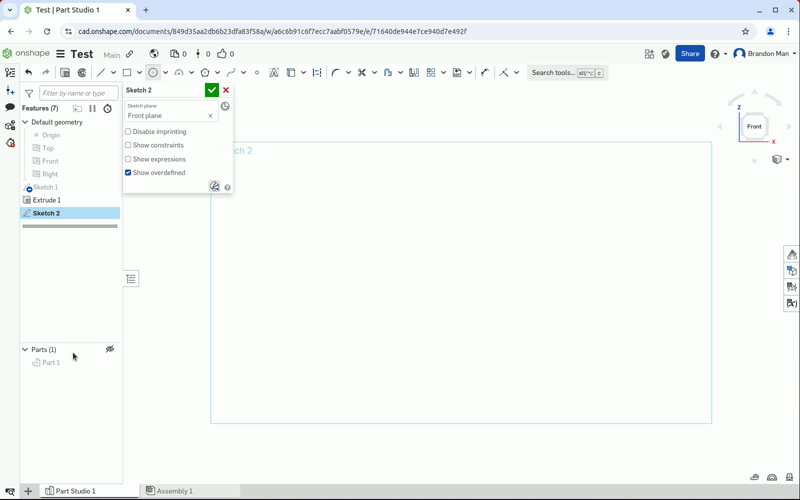
key_down(shift)
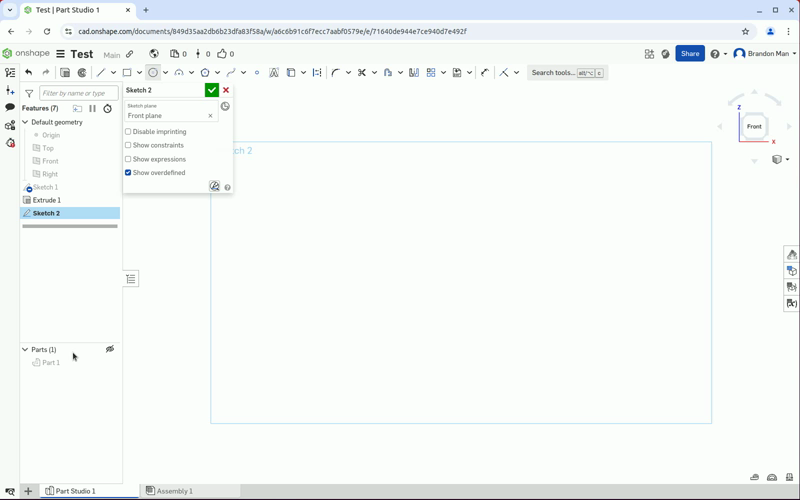
mouse_move(460, 282)
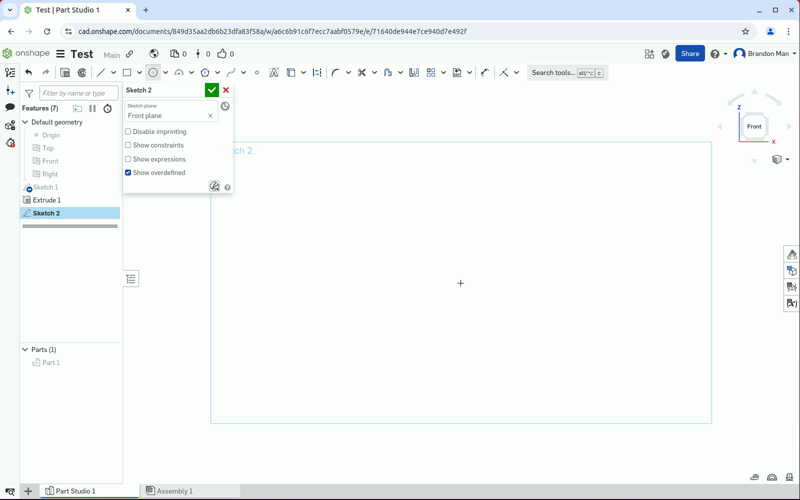
click(460, 282)
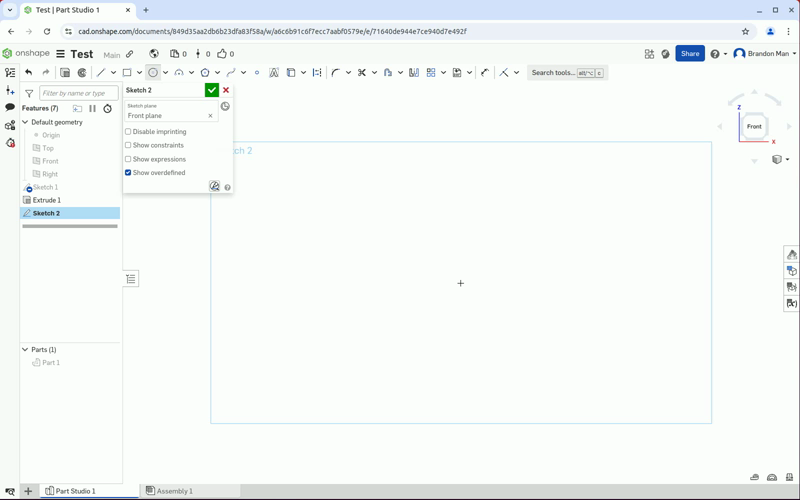
key_up(shift)
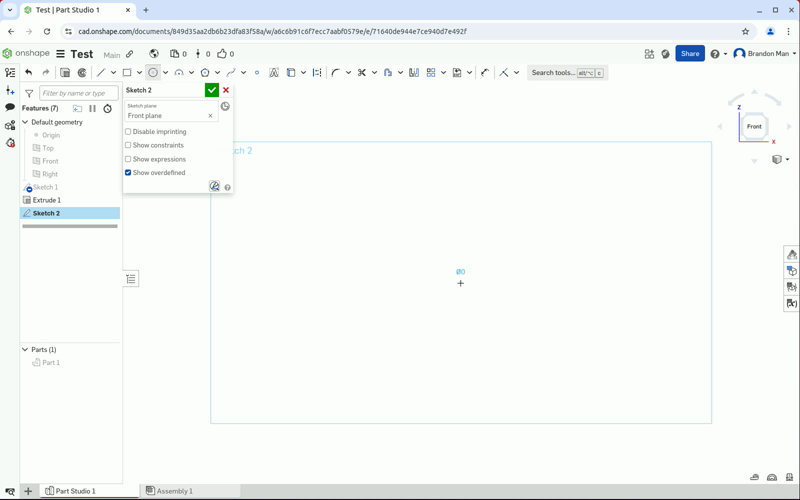
mouse_move(527, 282)
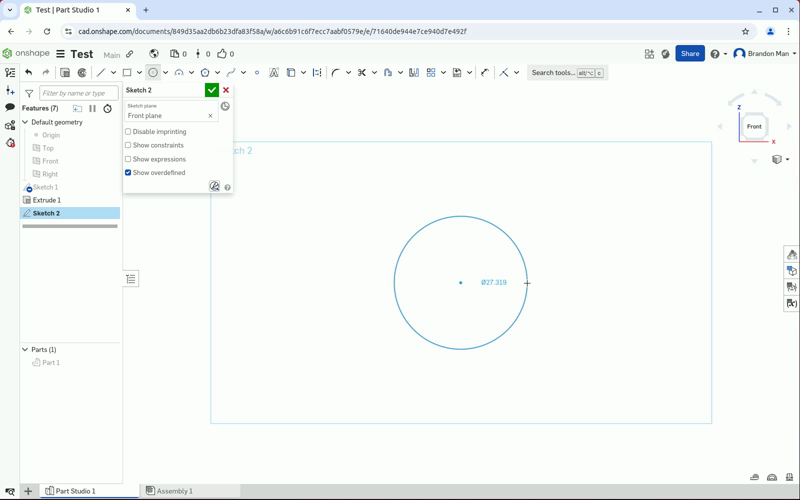
click(527, 282)
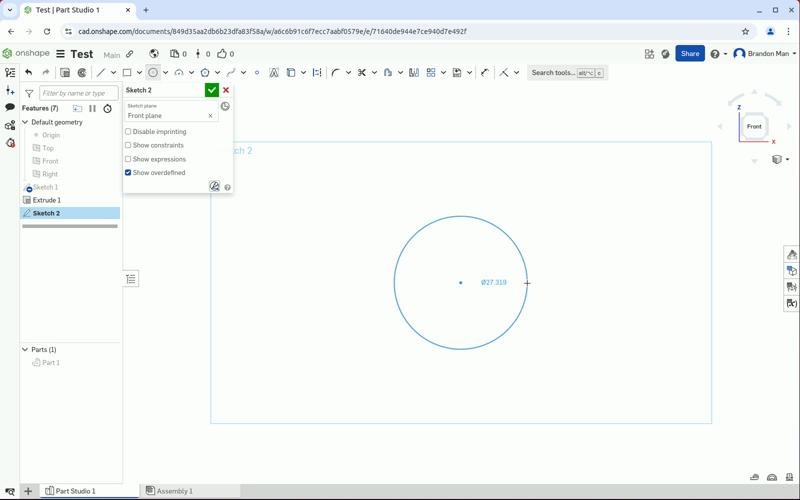
key(esc)
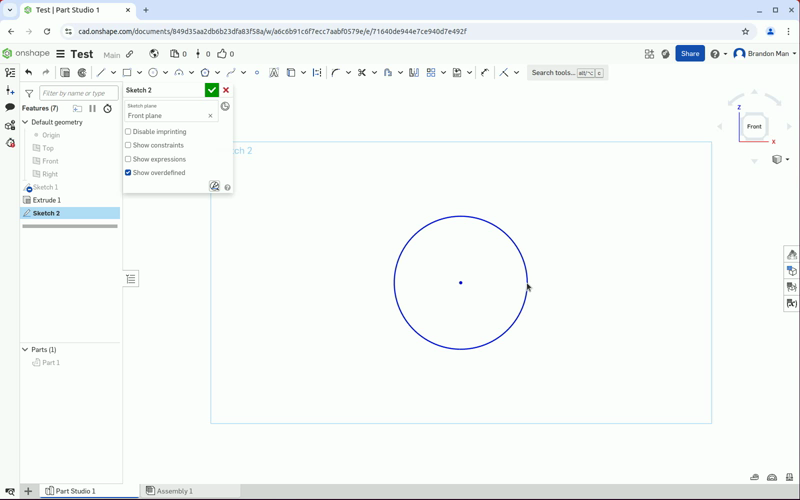
key(c)
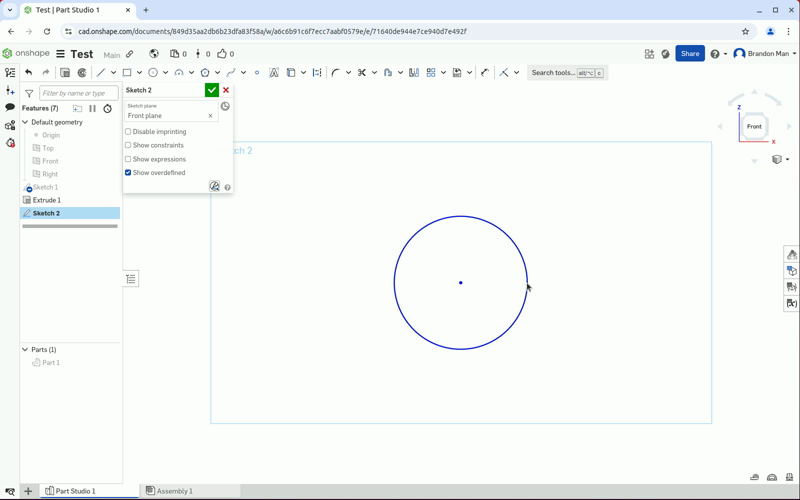
key_down(shift)
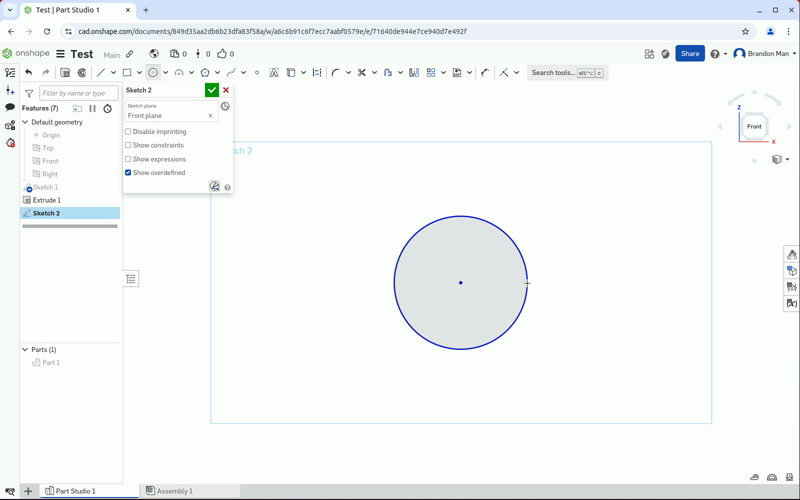
mouse_move(460, 282)
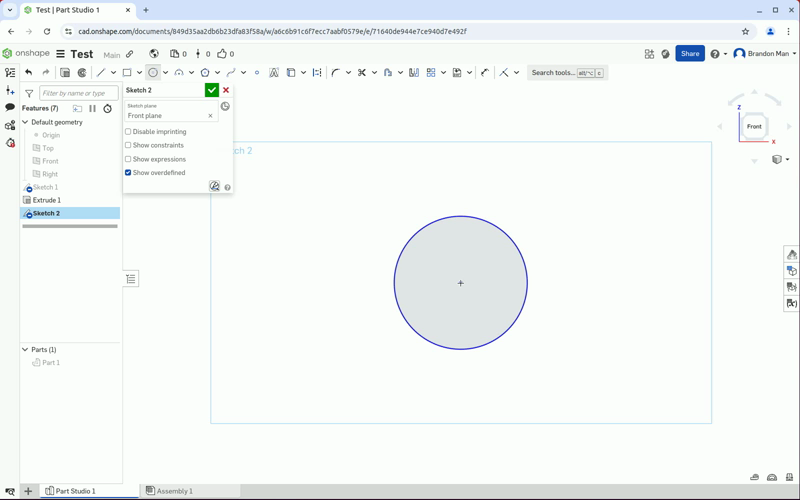
click(460, 282)
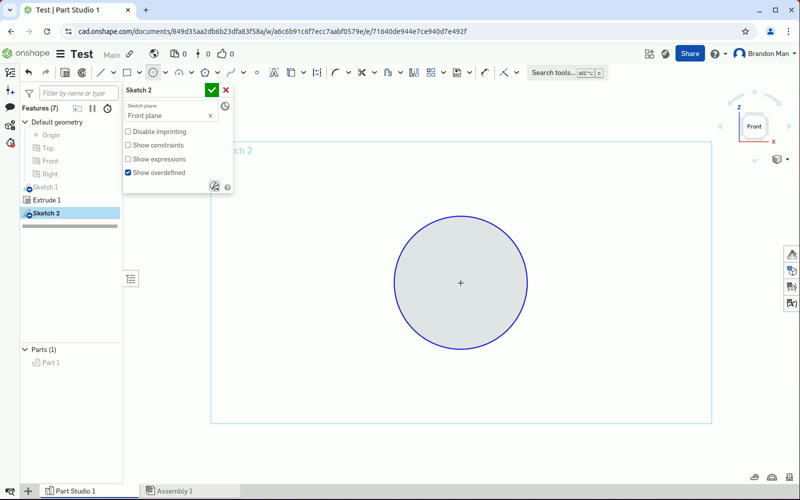
key_up(shift)
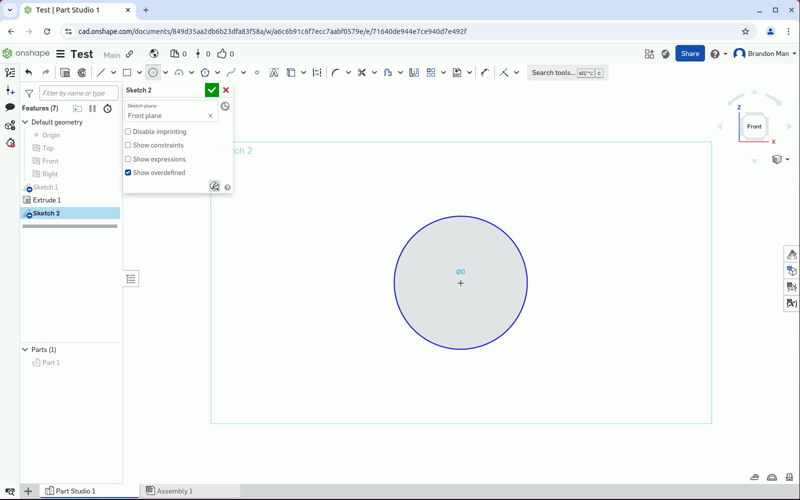
mouse_move(506, 282)
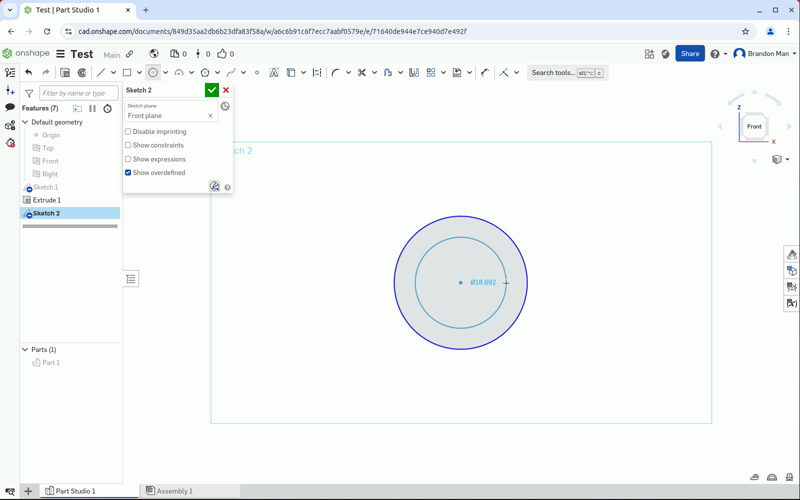
click(506, 282)
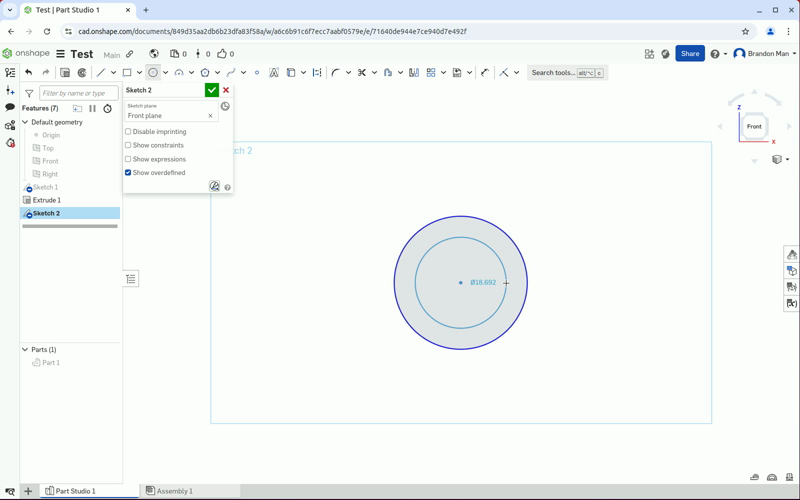
key(esc)
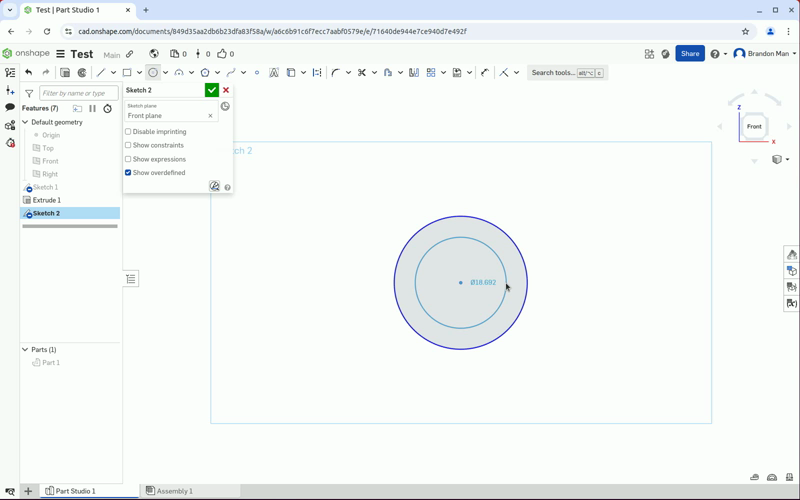
mouse_move(502, 319)
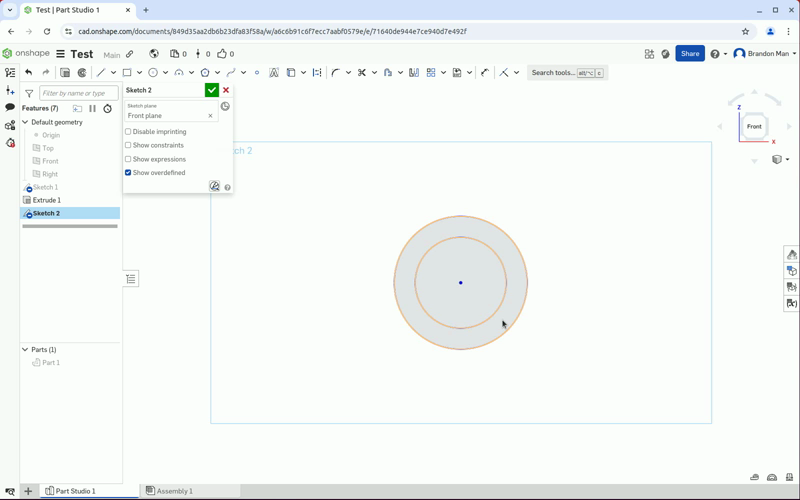
click(502, 319)
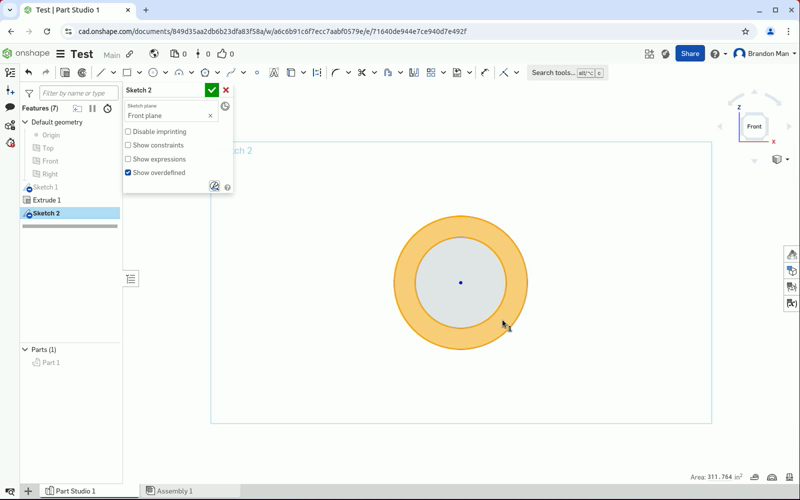
mouse_move(73, 352)
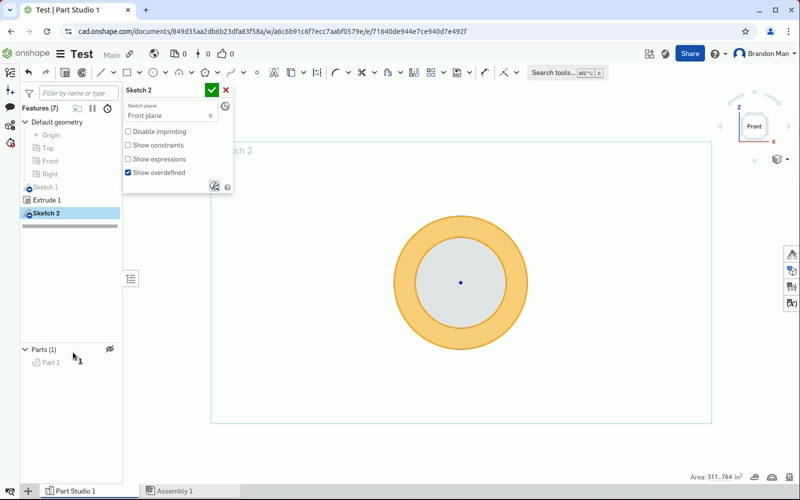
key(shift+y)
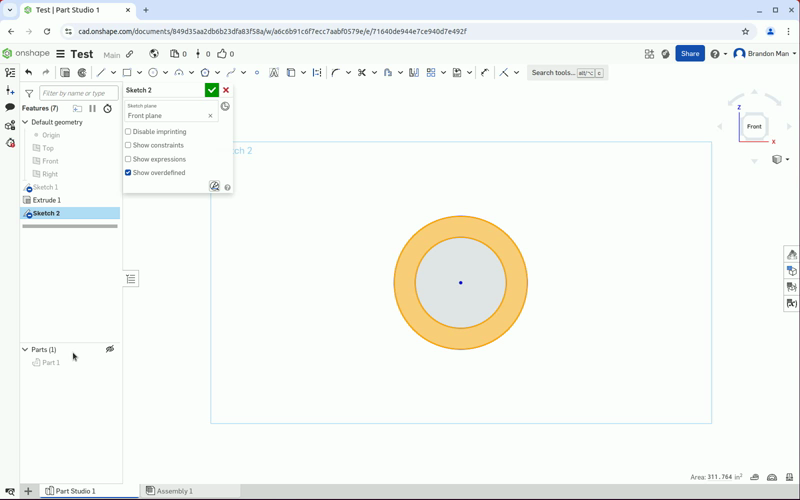
key(shift+e)
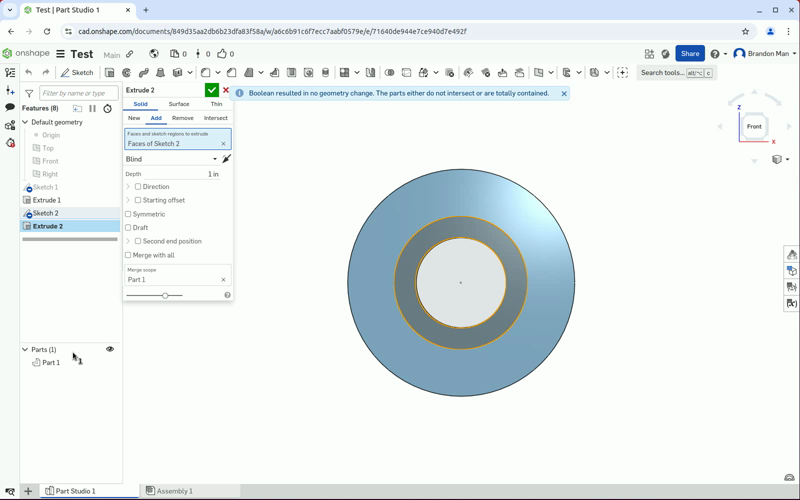
mouse_move(143, 106)
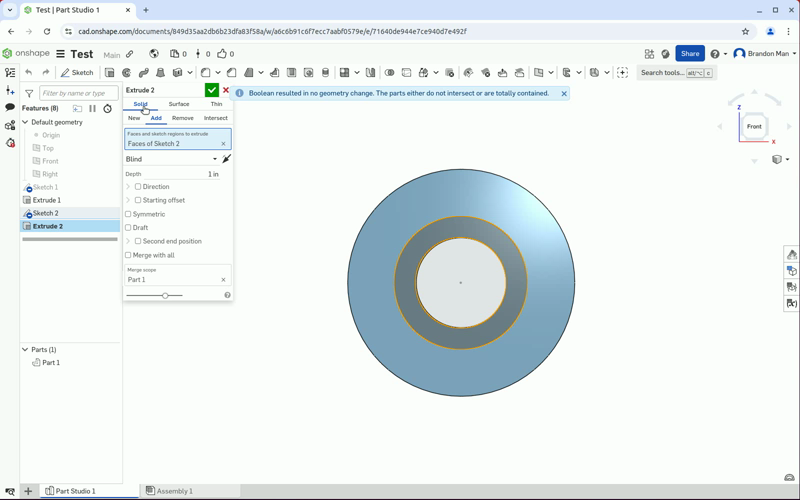
click(143, 106)
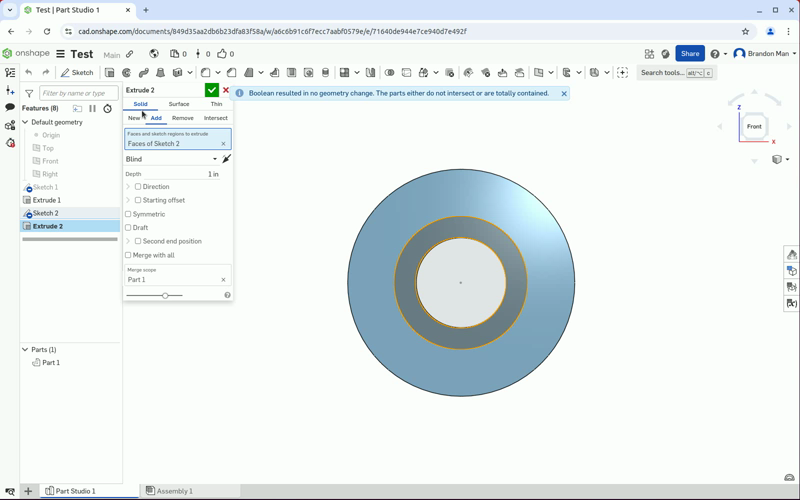
mouse_move(137, 120)
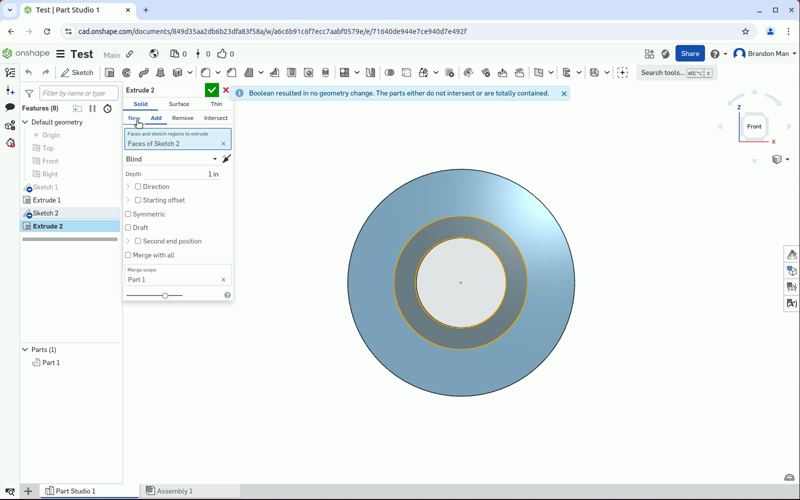
click(137, 120)
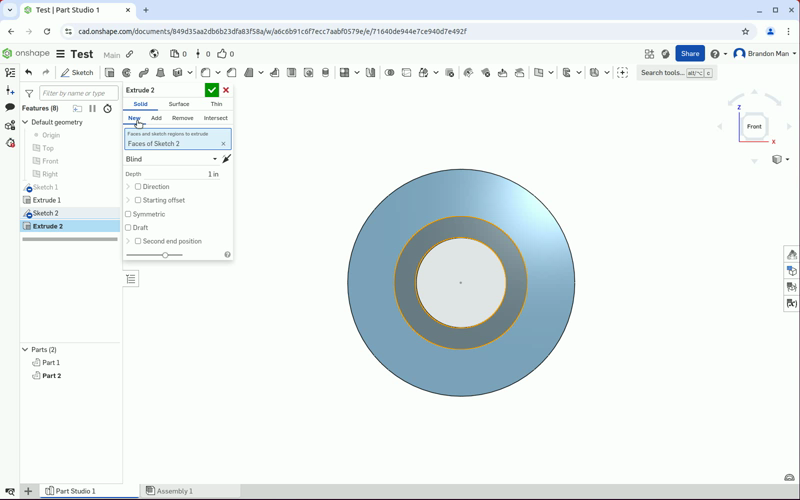
key(tab, 4)
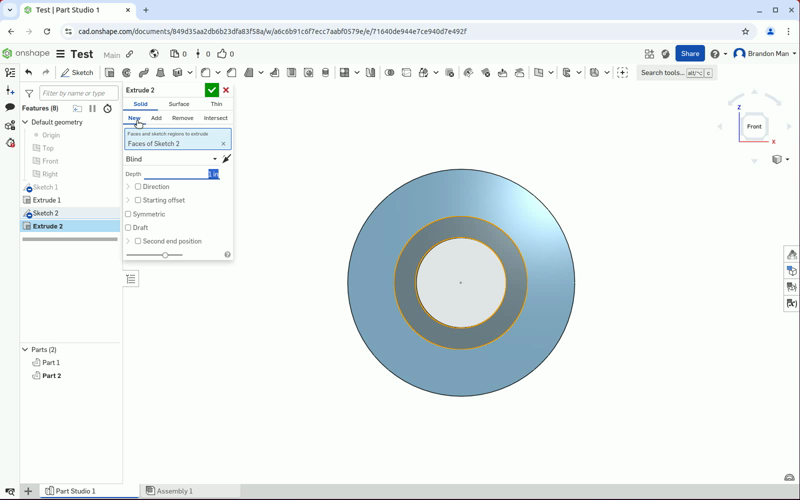
text(-13.961)
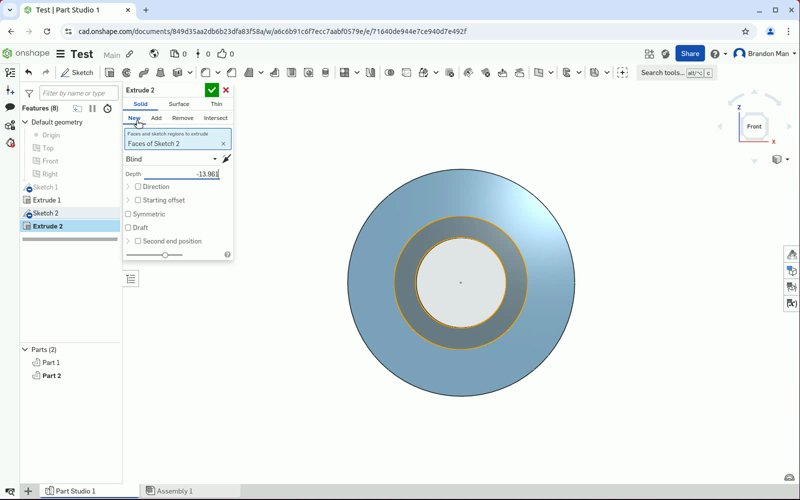
key(enter)
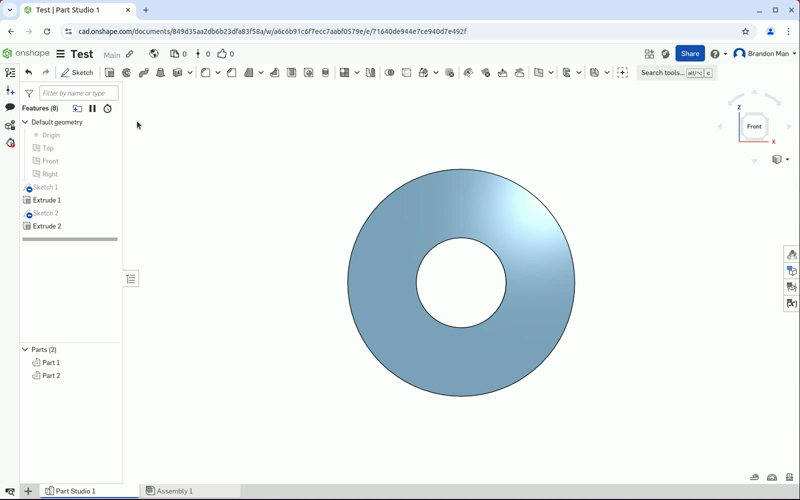
key(shift+h)
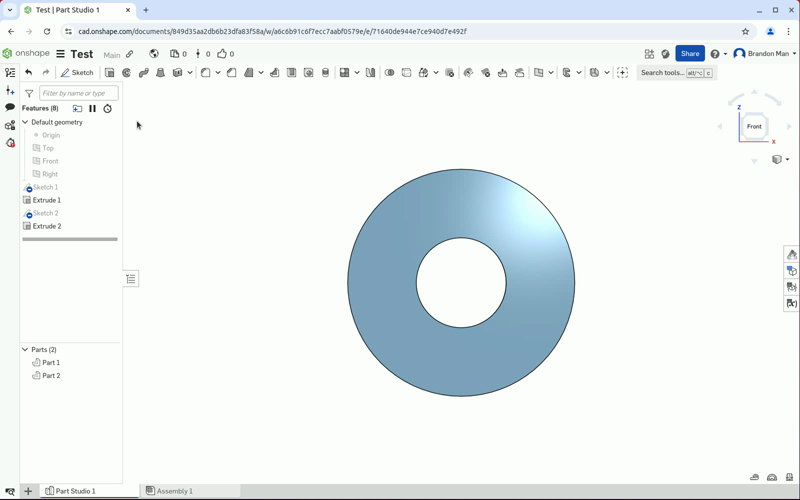
key(shift+h)
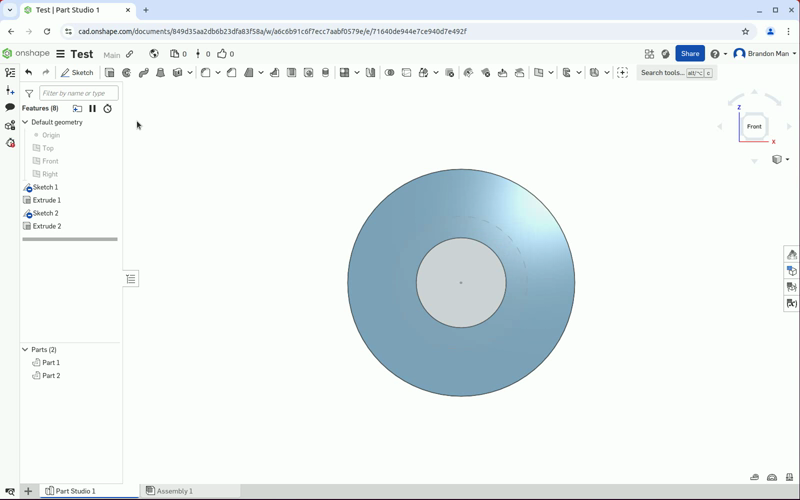
key(shift+7)
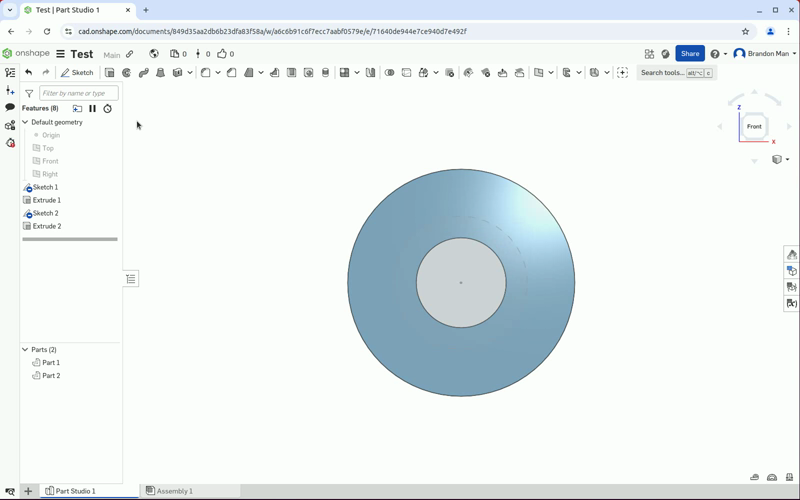
key(left, 2)
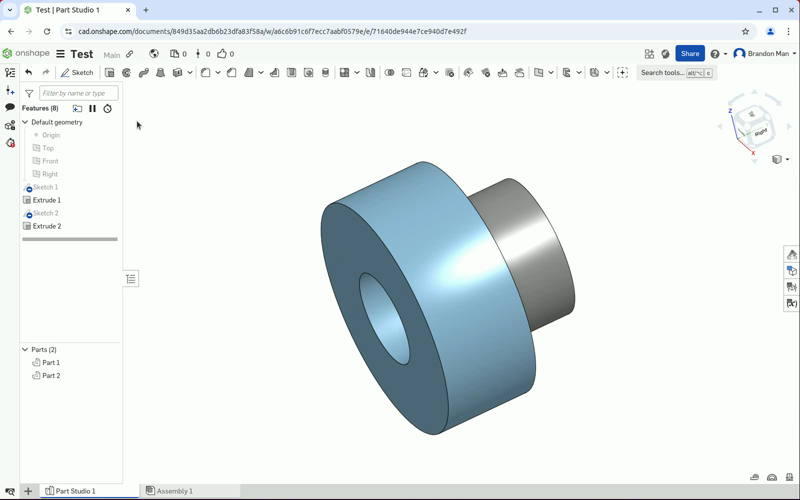
key(down, 2)
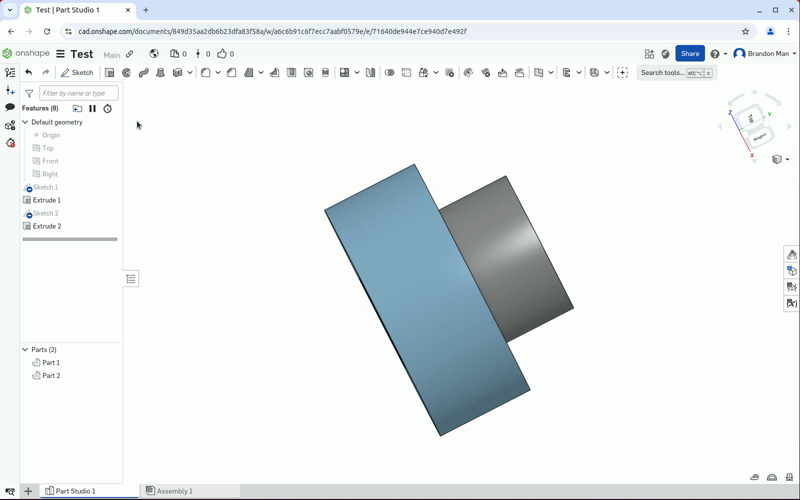
key(up, 2)
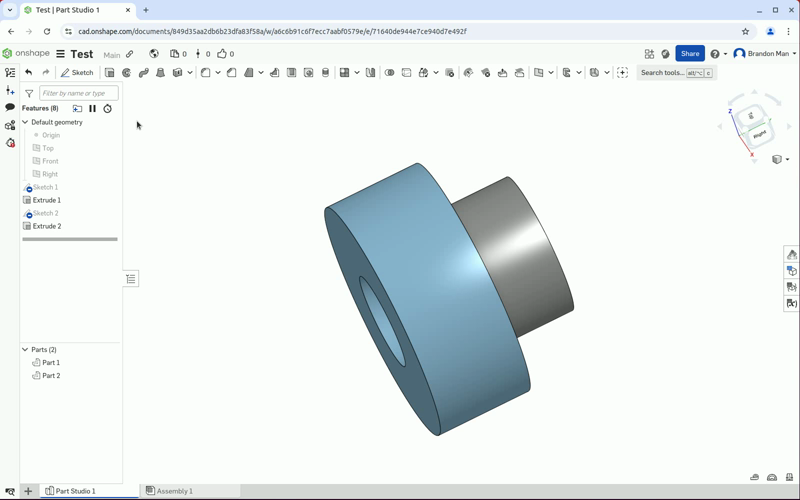
key(right, 2)
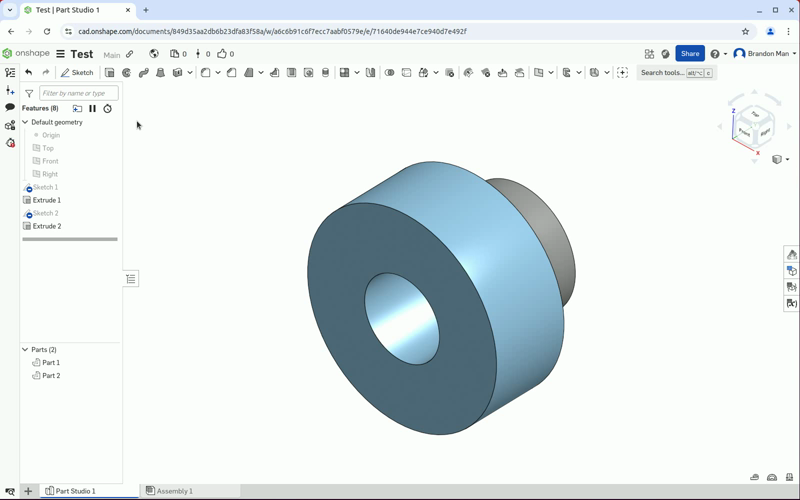
mouse_move(73, 189)
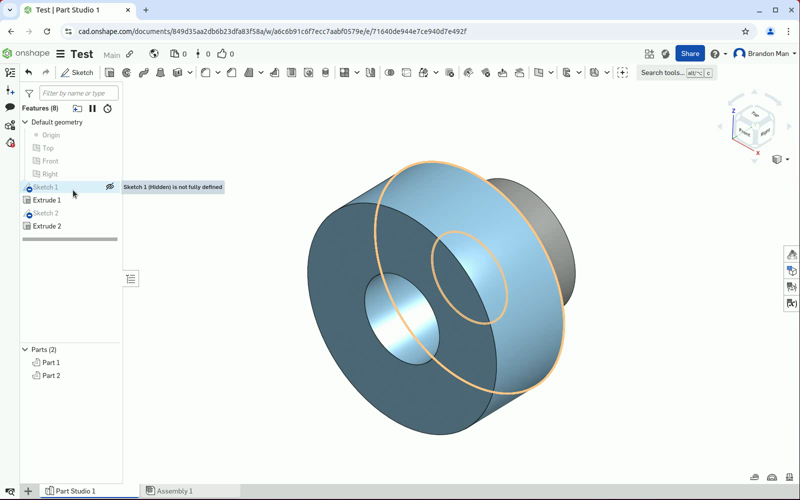
click(73, 189)